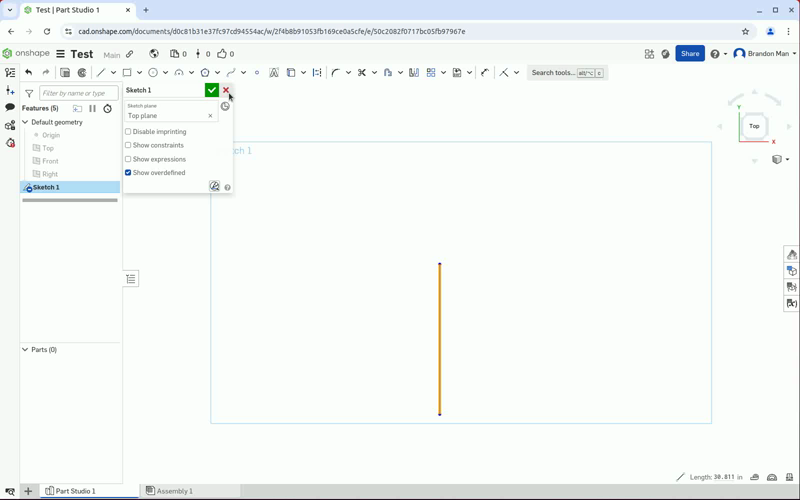
key(shift+h)
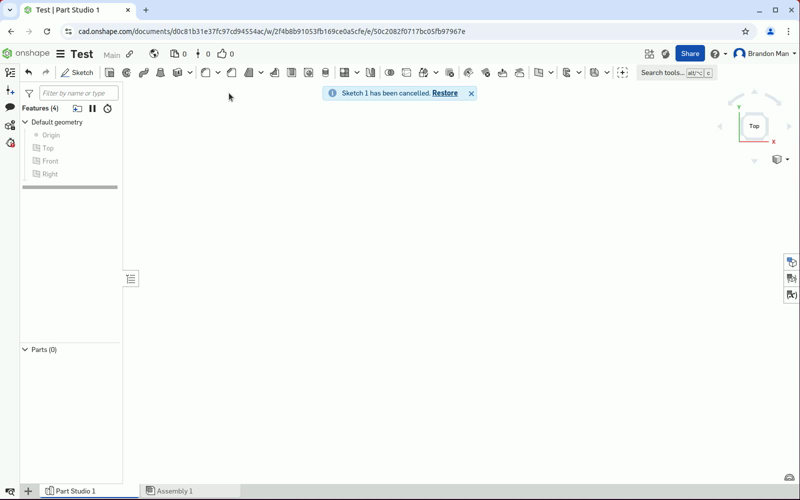
mouse_move(73, 352)
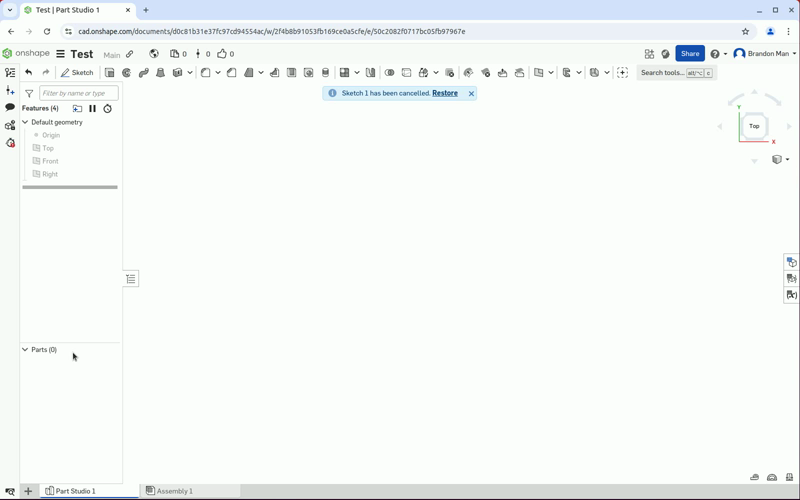
key(y)
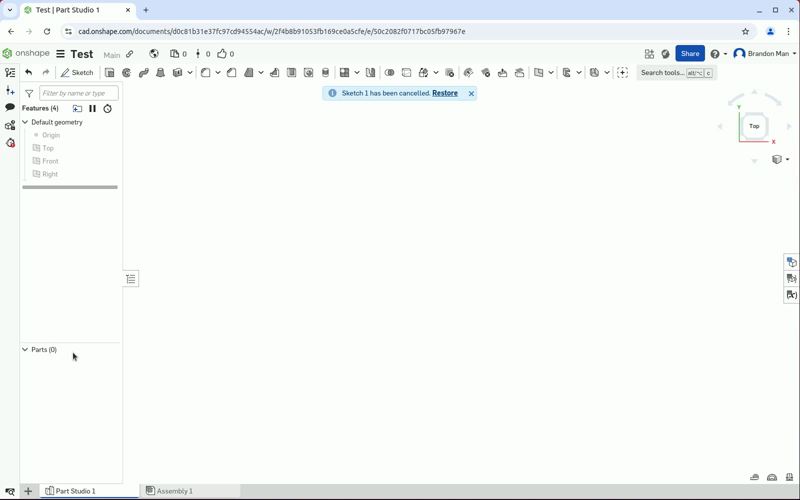
key(shift+p)
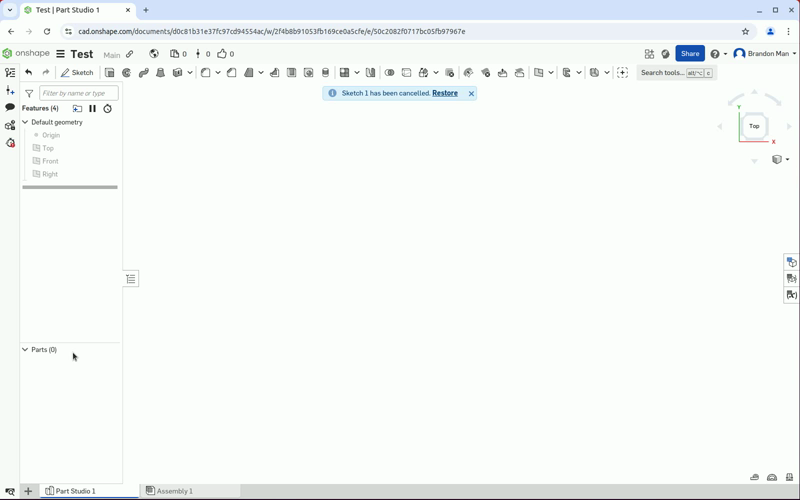
key(space)
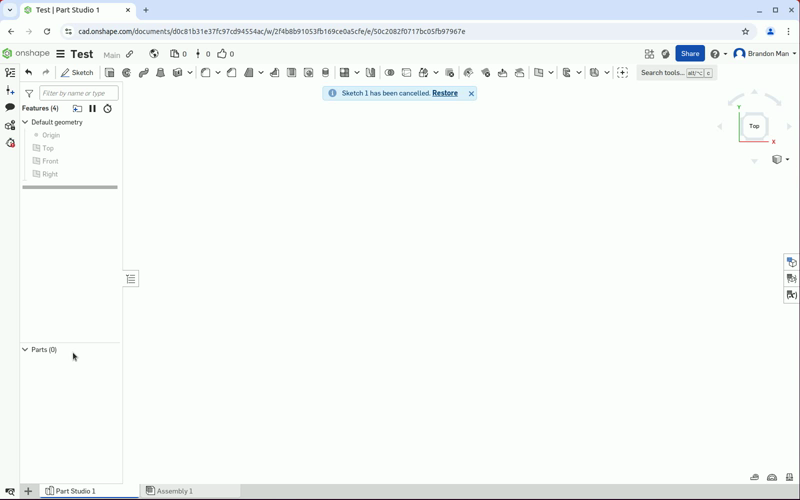
key_down(shift)
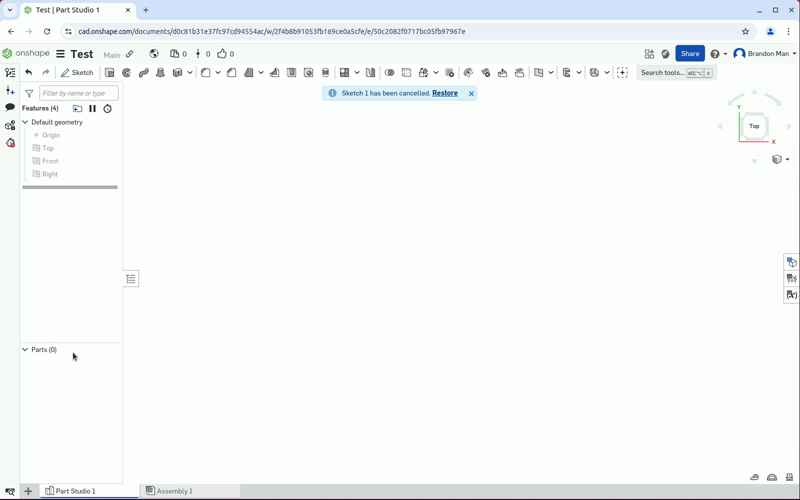
key(up)
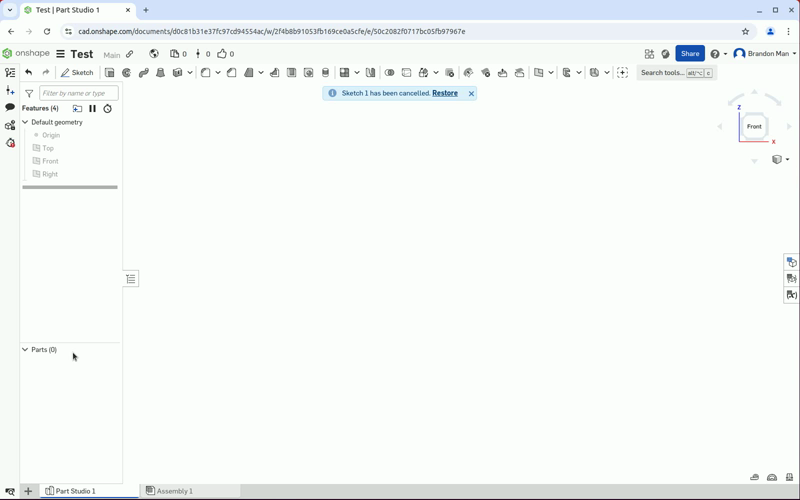
key_up(shift)
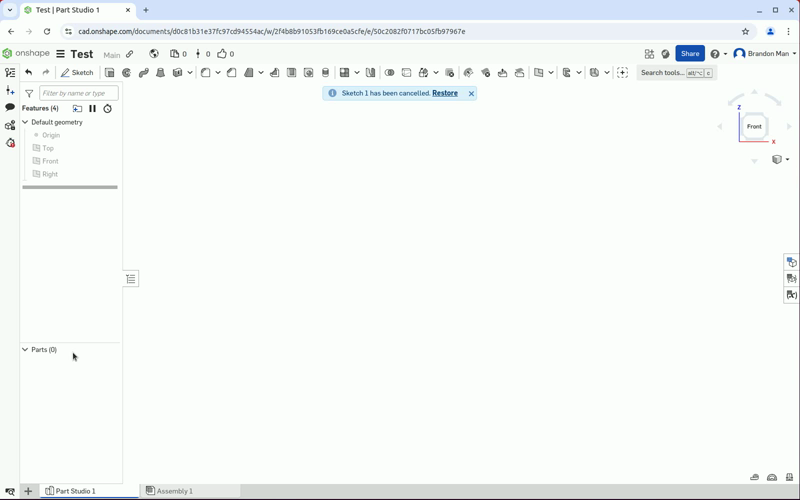
key(space)
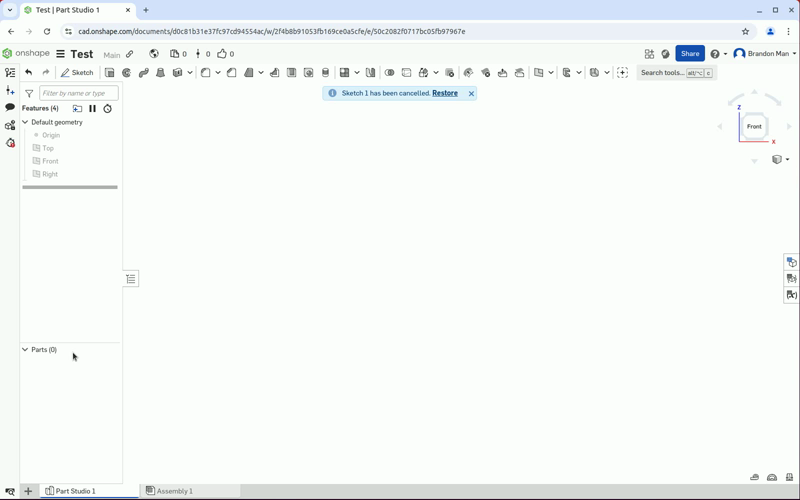
key_down(shift)
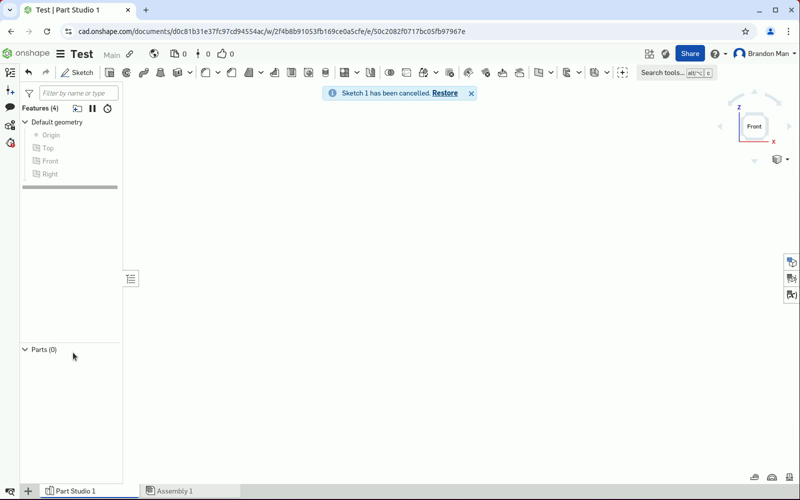
key(left)
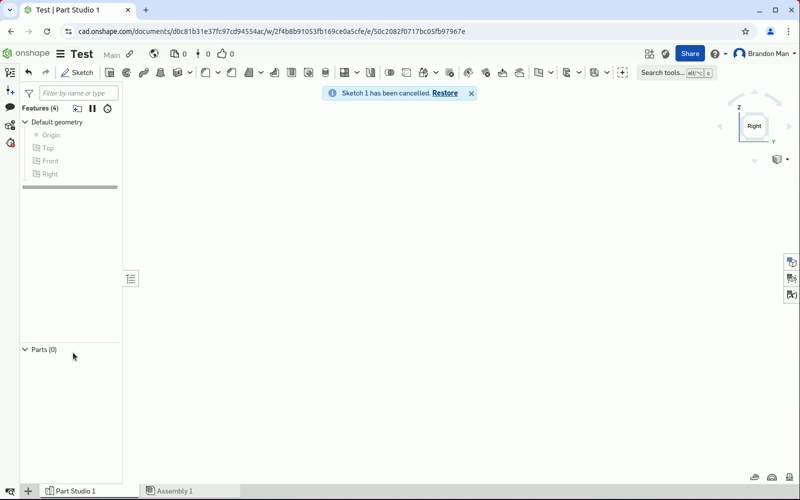
key_up(shift)
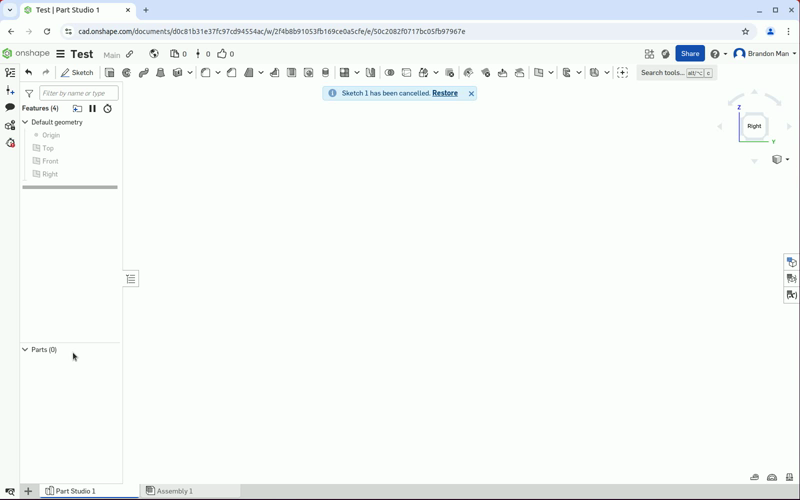
mouse_move(73, 352)
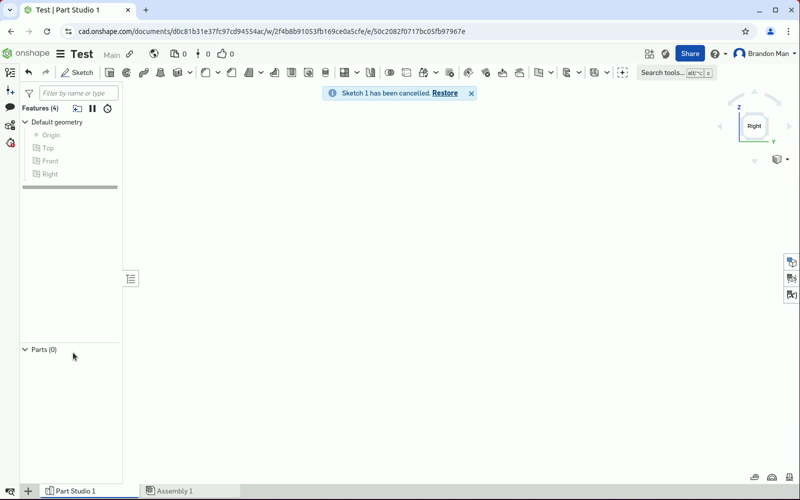
key(shift+y)
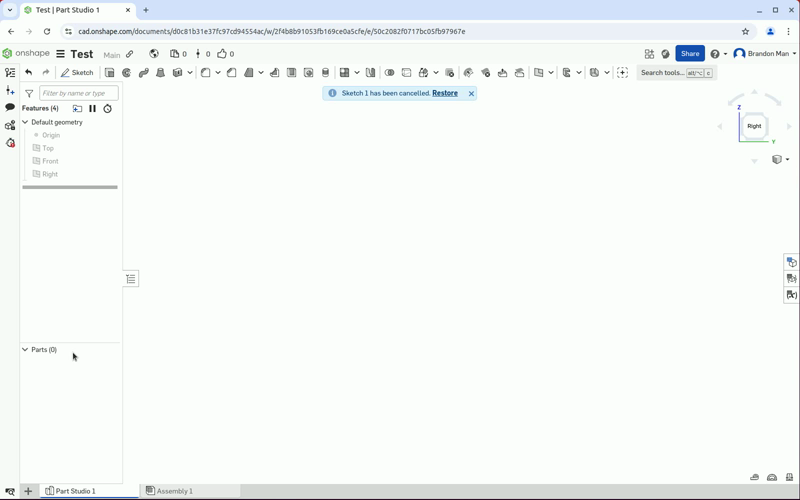
key(shift+s)
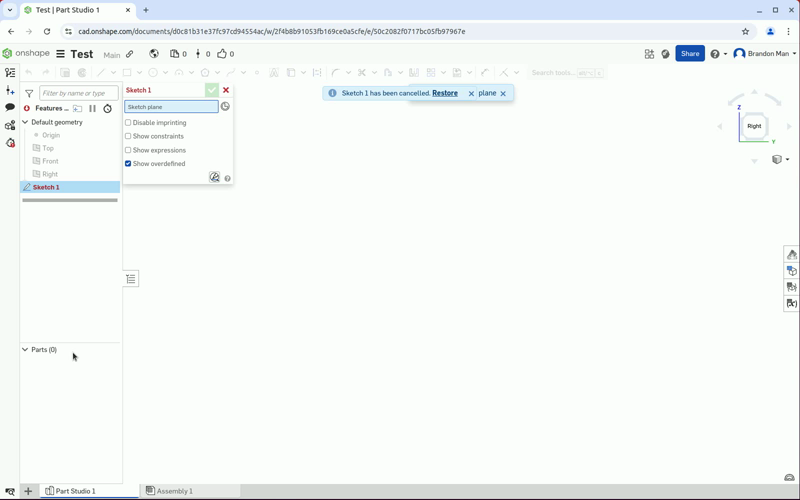
mouse_move(73, 176)
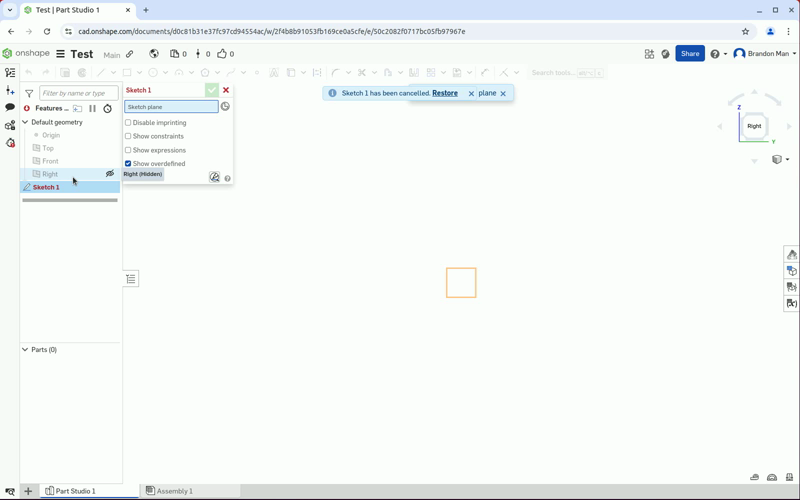
click(73, 176)
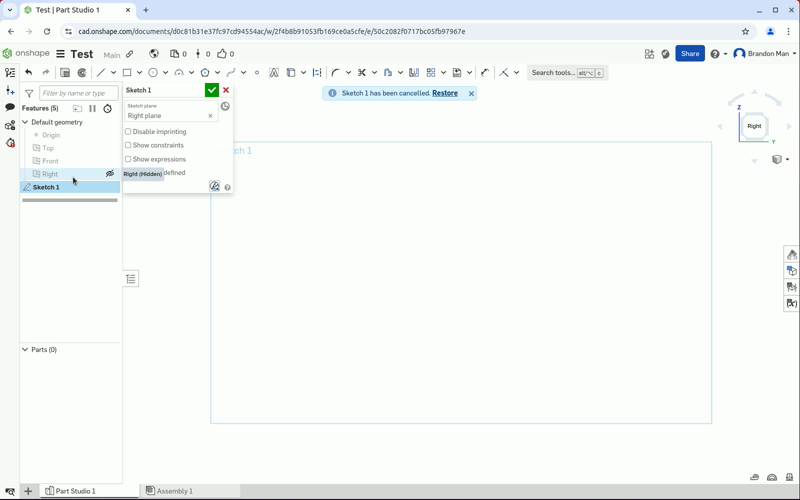
mouse_move(73, 352)
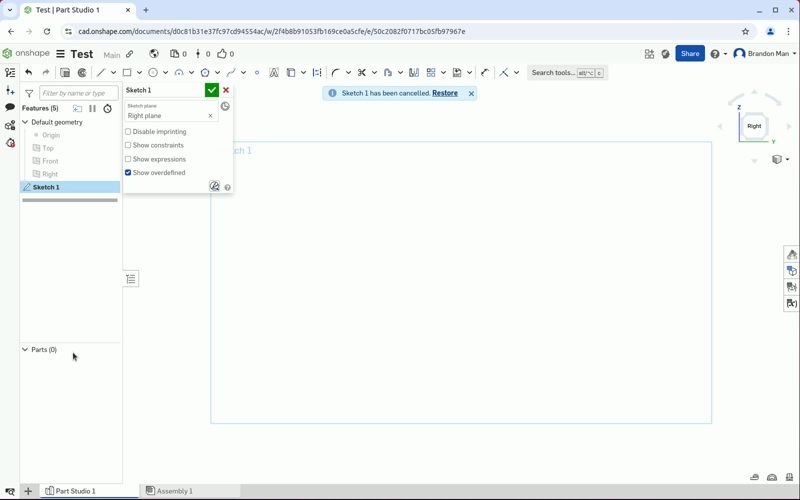
key(y)
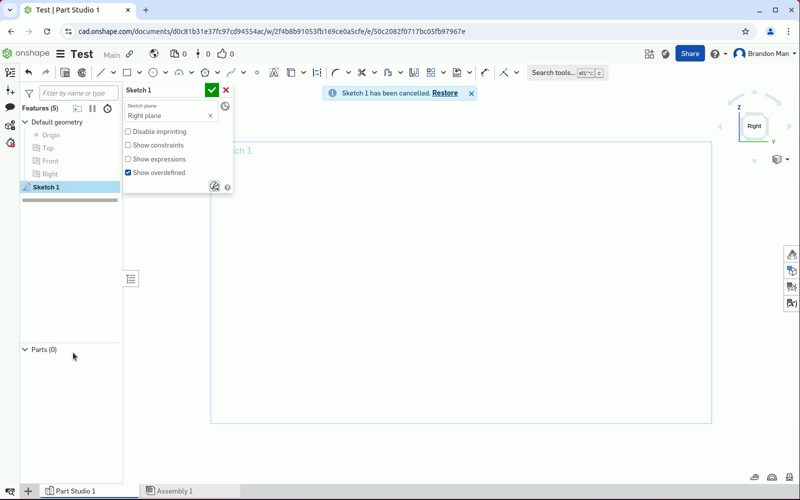
key(l)
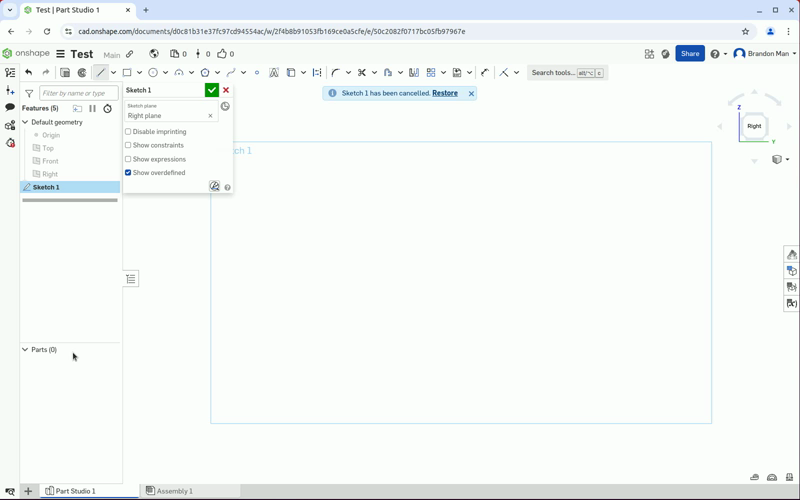
key_down(shift)
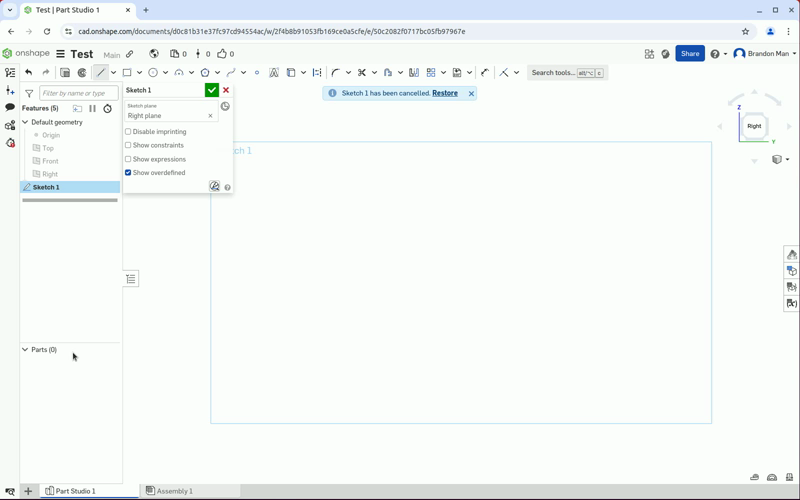
mouse_move(401, 366)
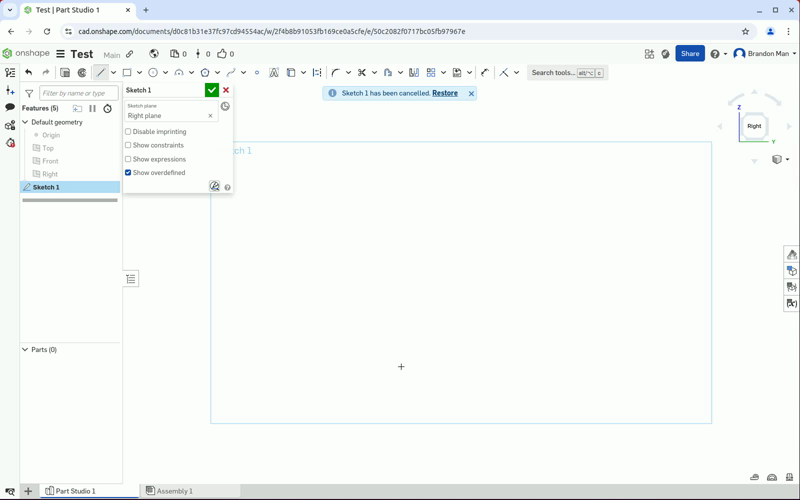
click(401, 366)
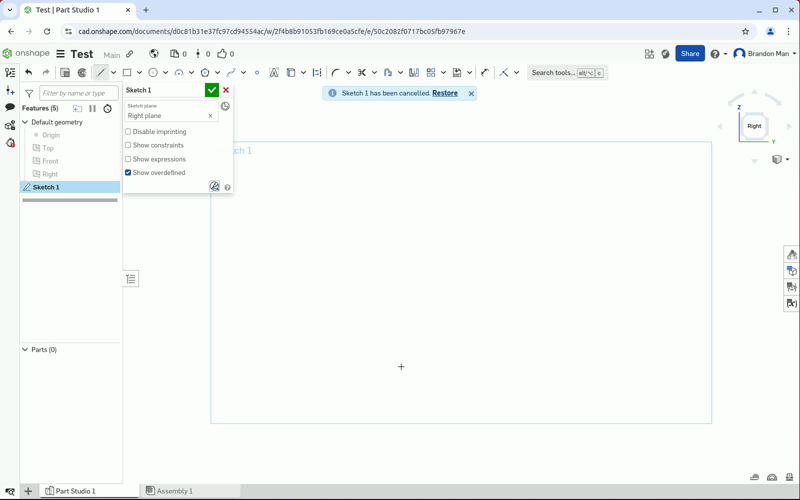
key_up(shift)
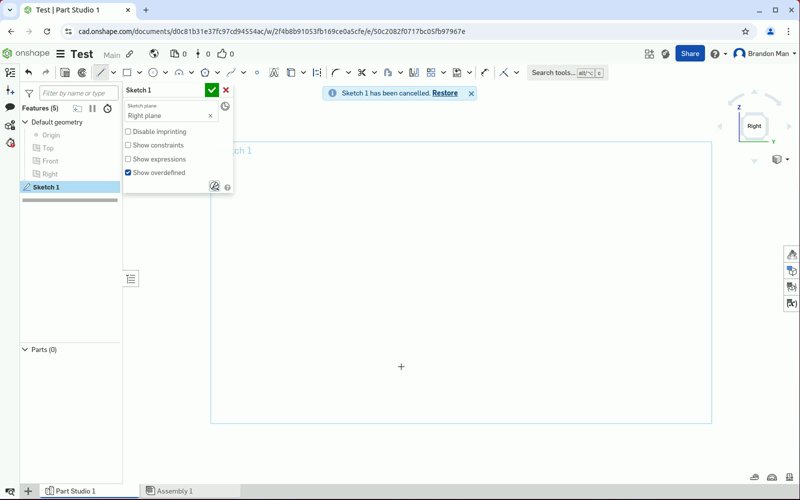
key_down(shift)
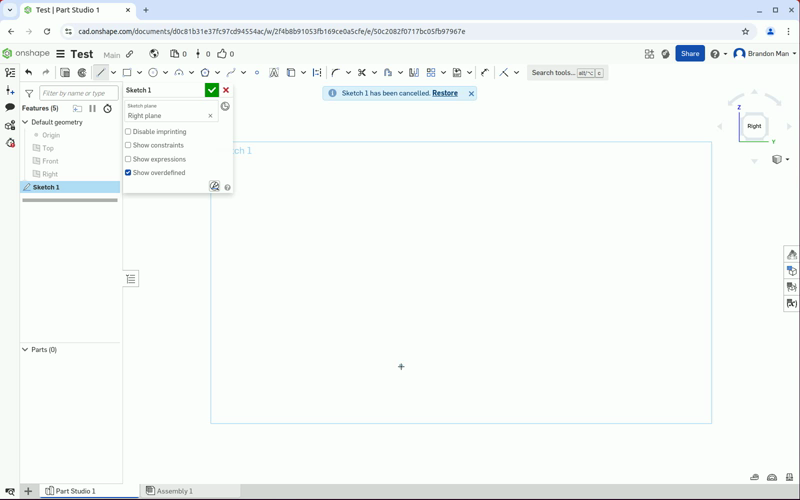
mouse_move(530, 366)
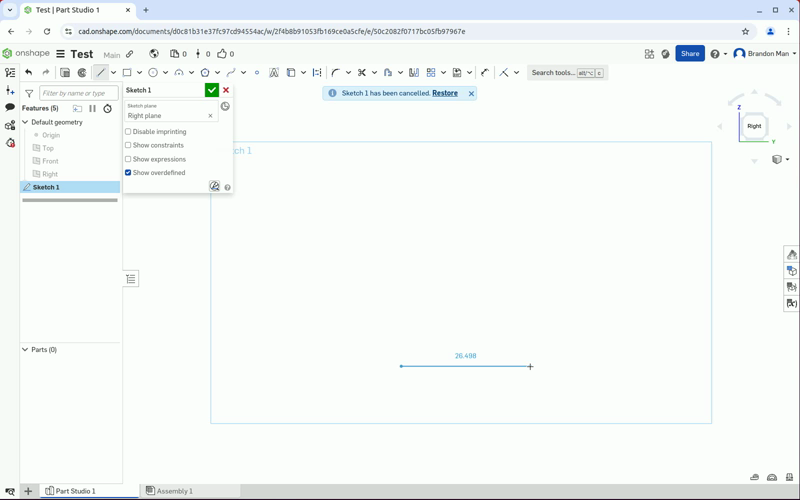
click(530, 366)
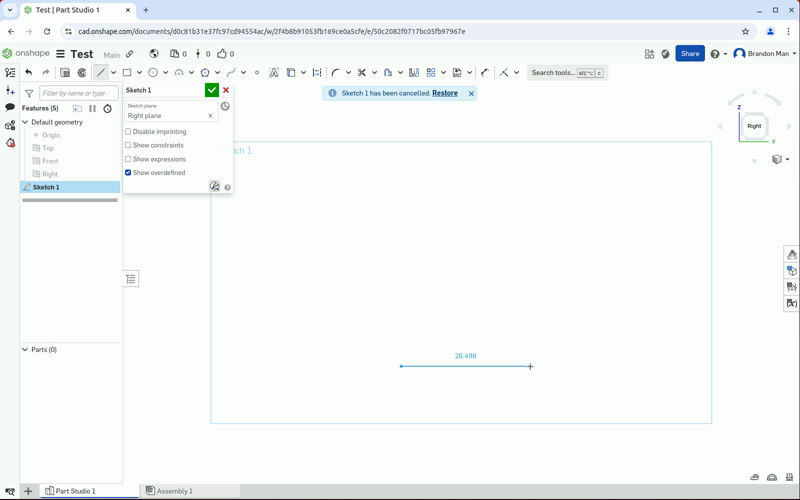
key_up(shift)
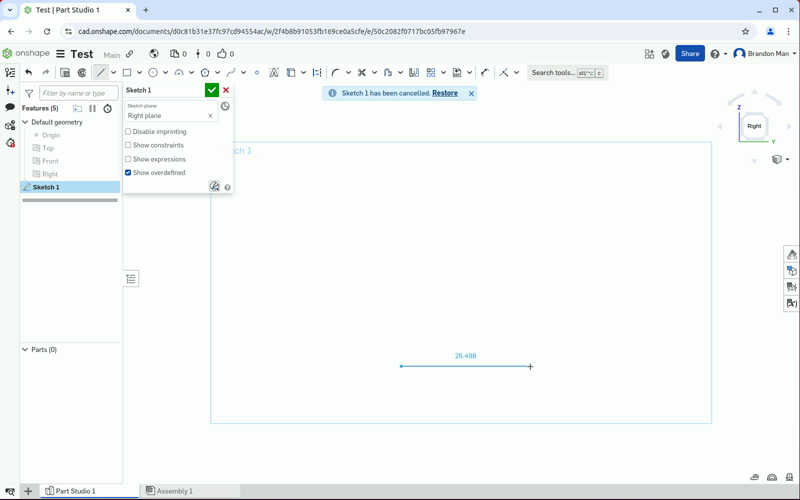
key_down(shift)
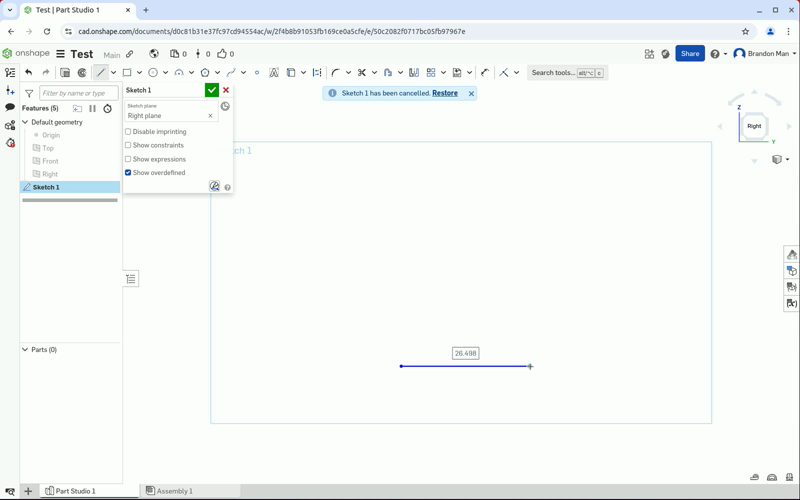
mouse_move(530, 204)
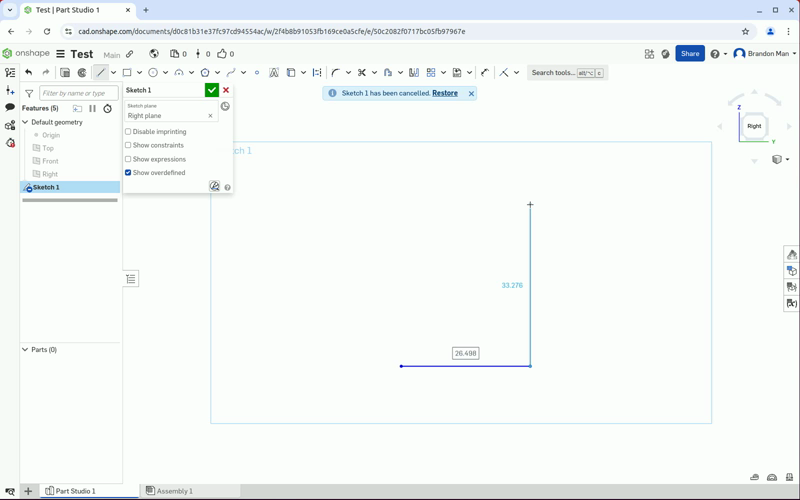
click(530, 204)
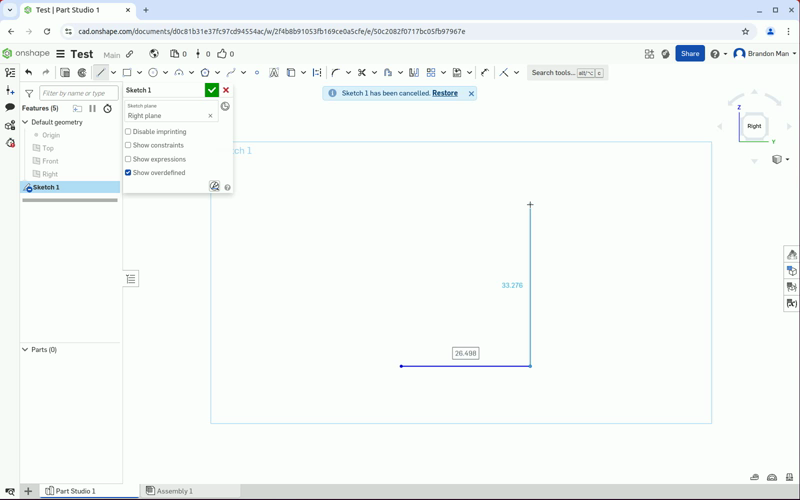
key_up(shift)
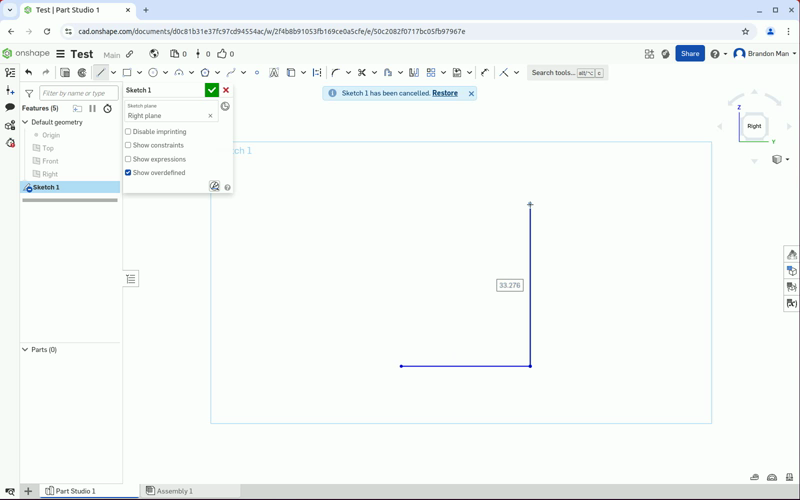
key(esc)
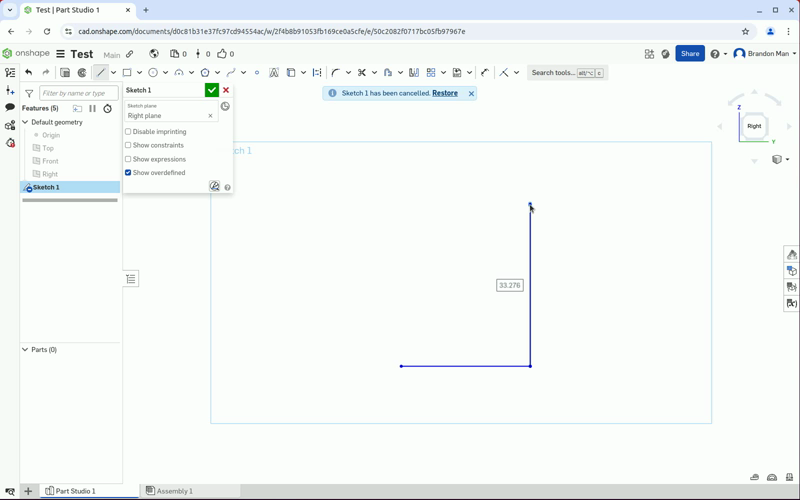
key(a)
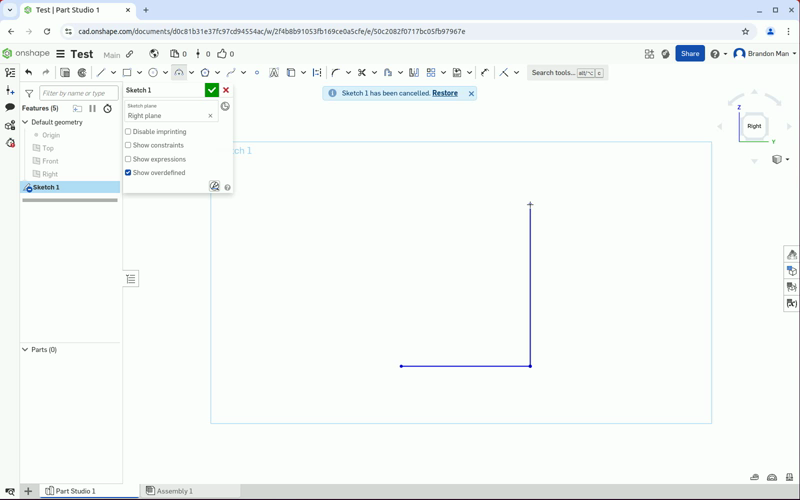
mouse_move(530, 204)
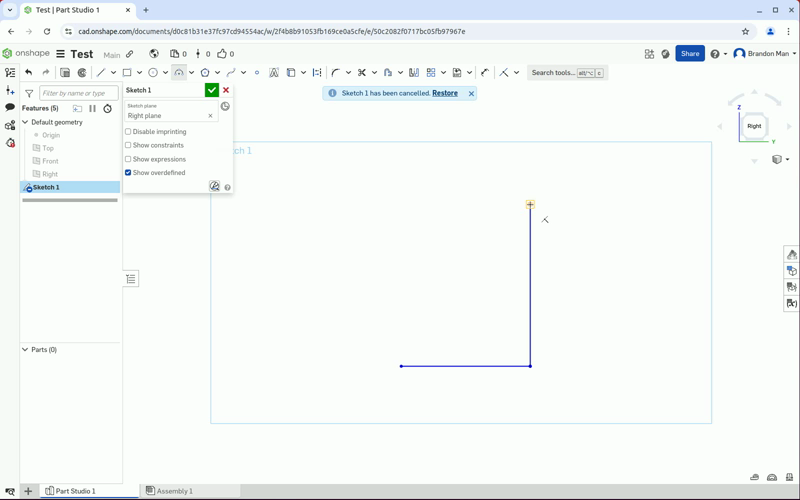
click(530, 204)
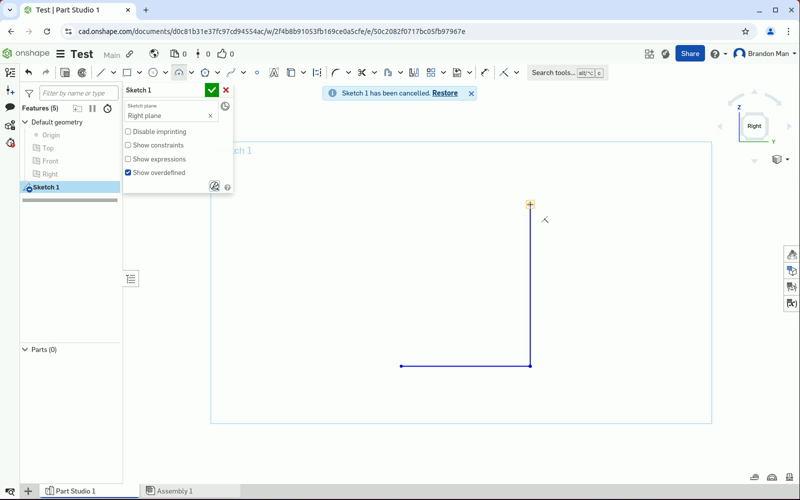
key_down(shift)
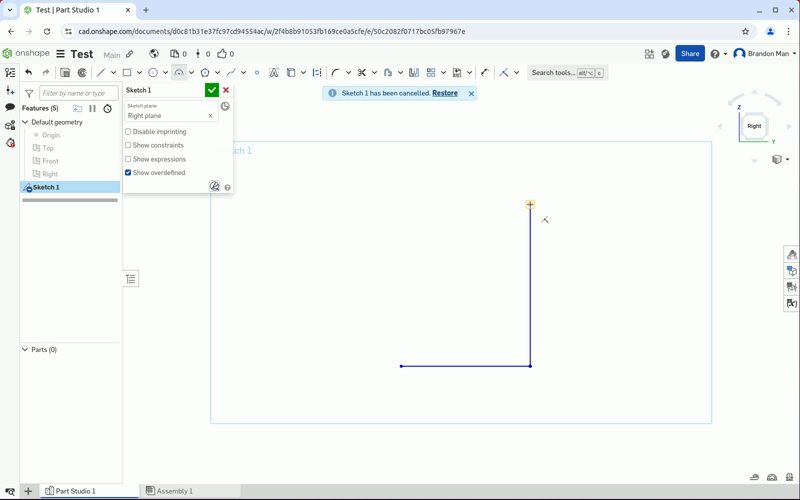
mouse_move(499, 171)
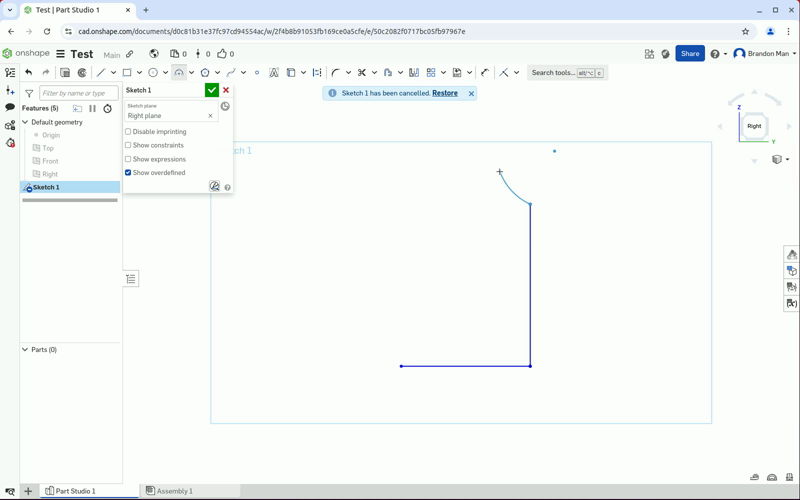
click(499, 171)
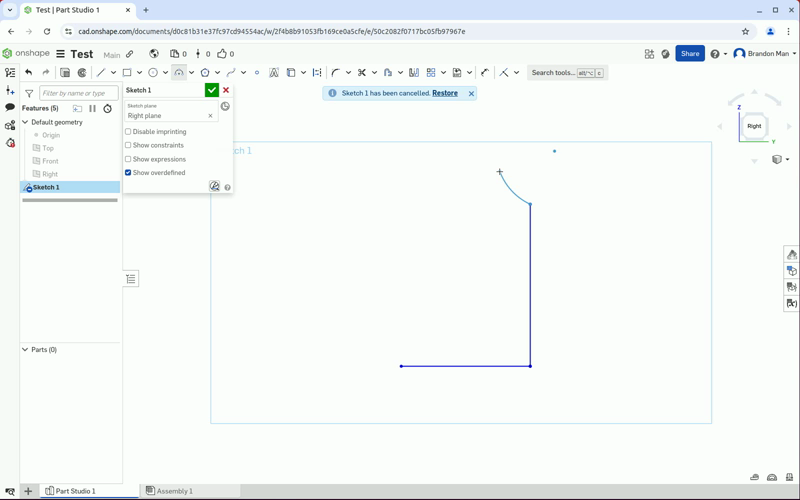
mouse_move(521, 181)
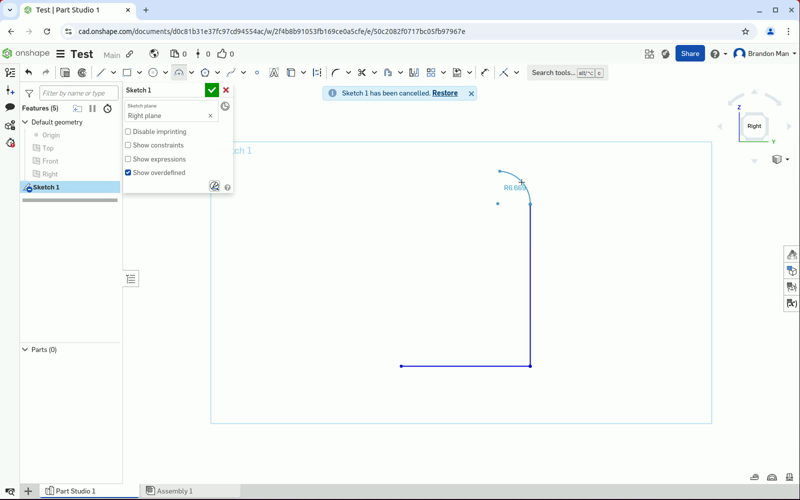
click(521, 181)
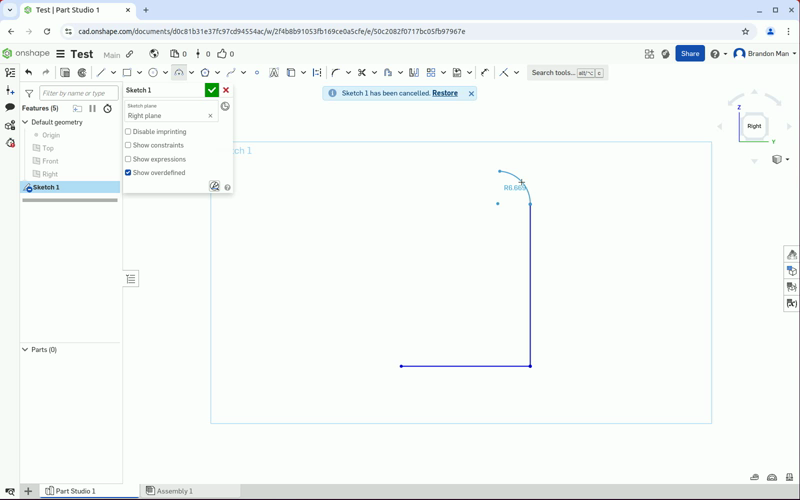
key_up(shift)
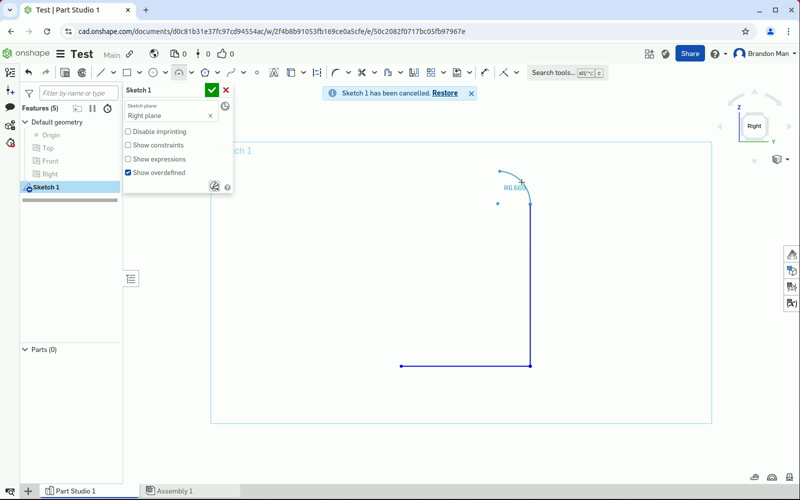
key(esc)
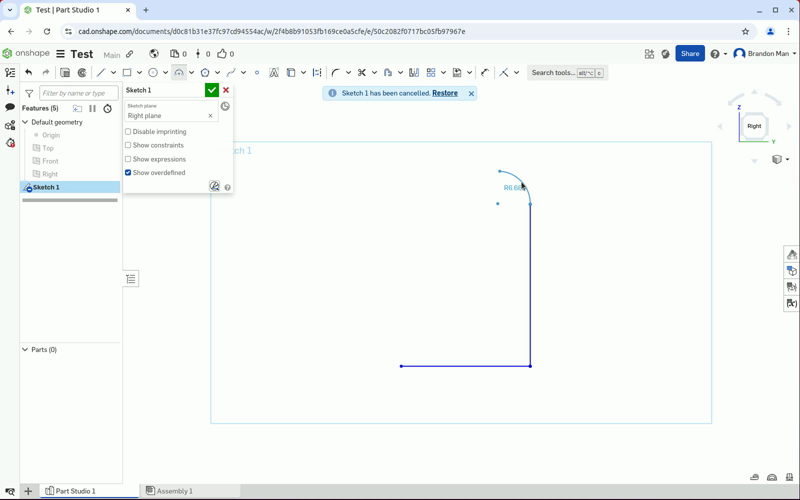
key(l)
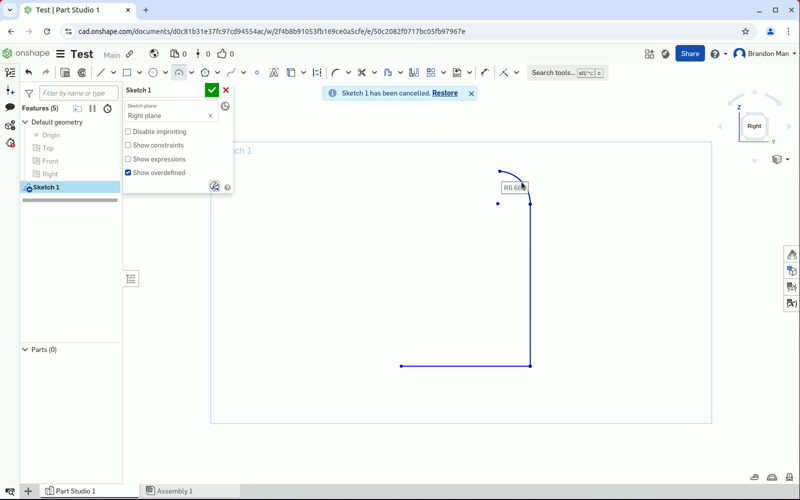
mouse_move(499, 171)
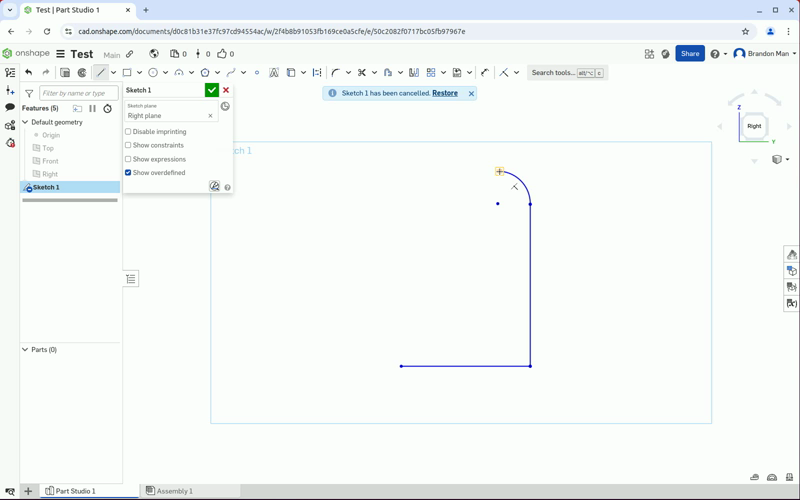
click(499, 171)
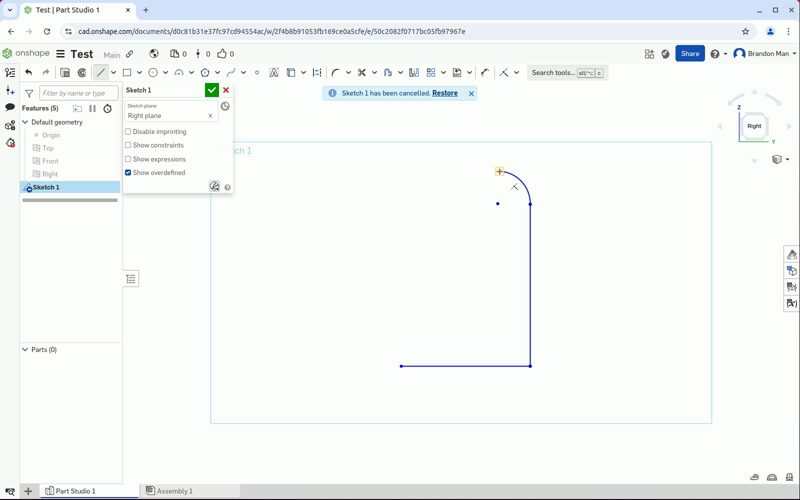
key_down(shift)
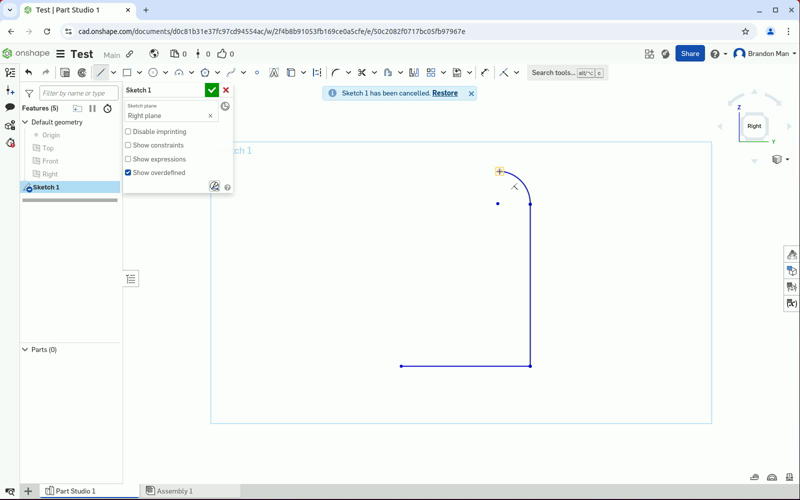
mouse_move(433, 171)
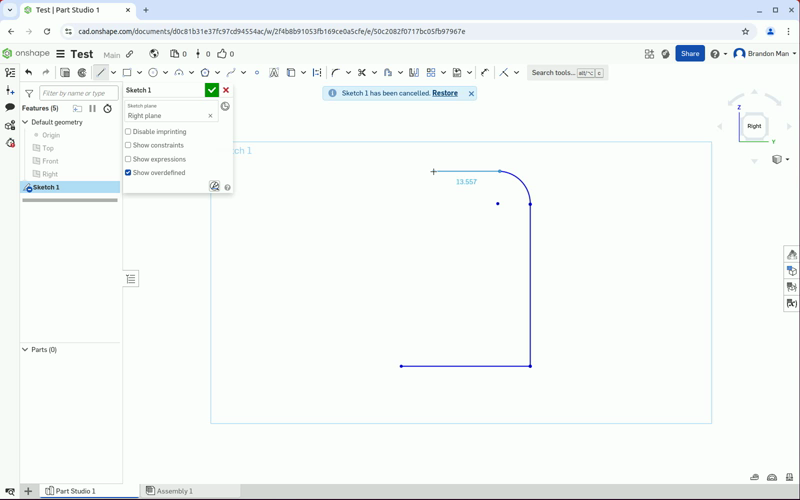
click(433, 171)
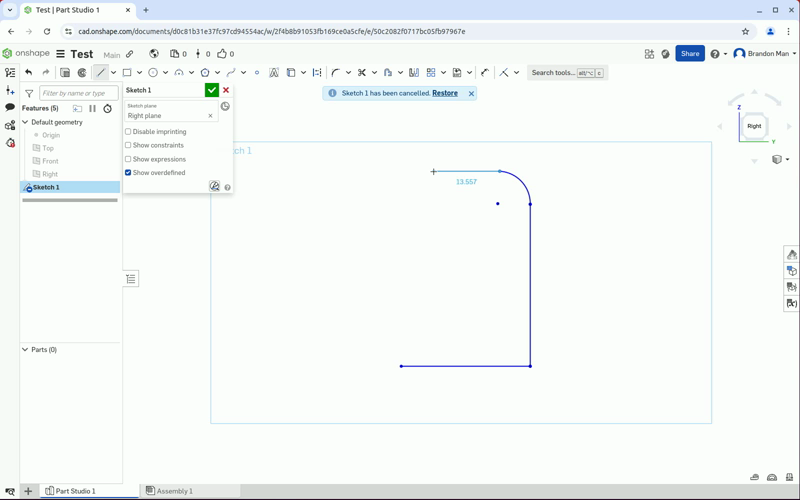
key_up(shift)
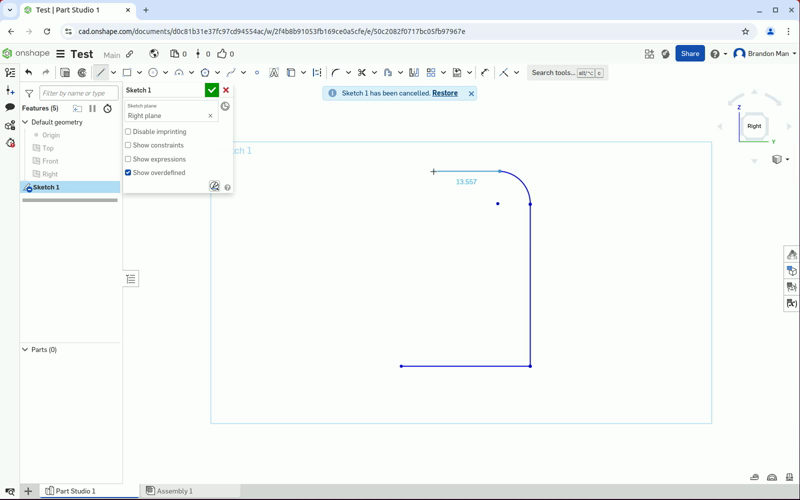
key(esc)
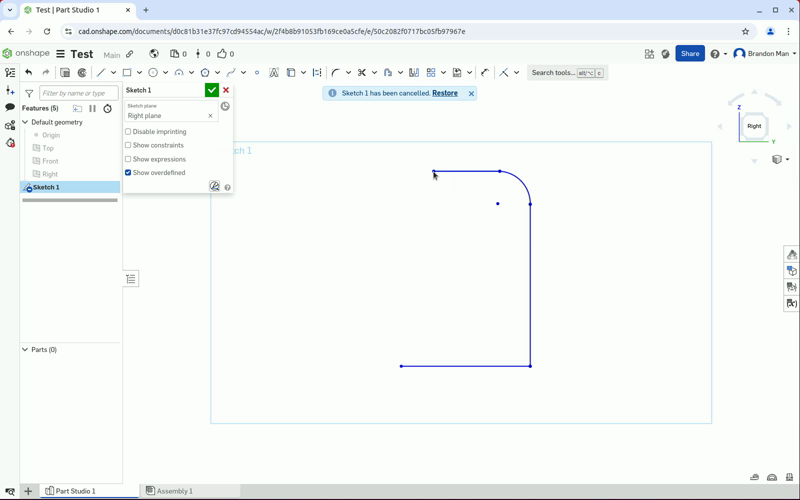
key(a)
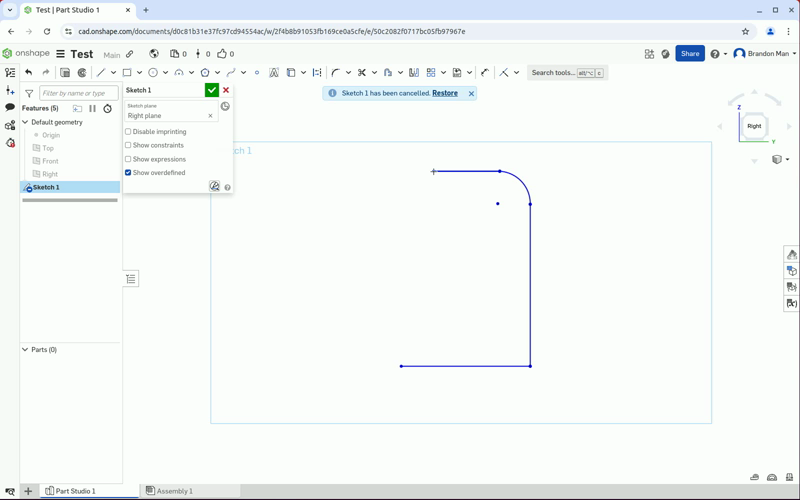
mouse_move(433, 171)
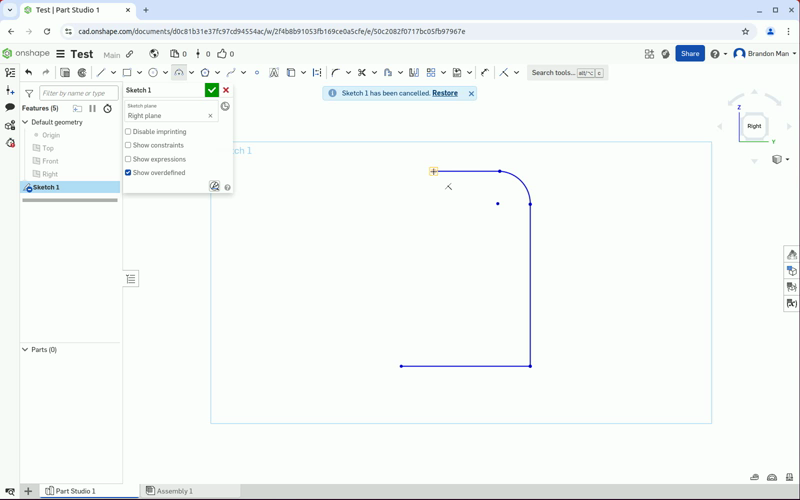
click(433, 171)
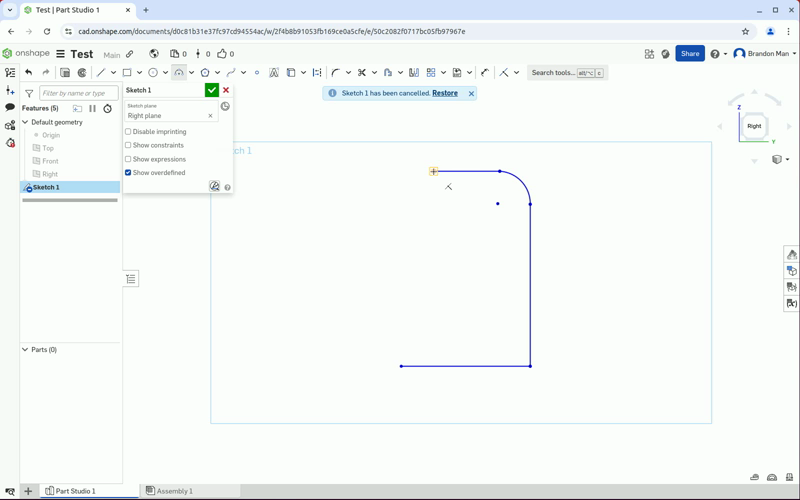
key_down(shift)
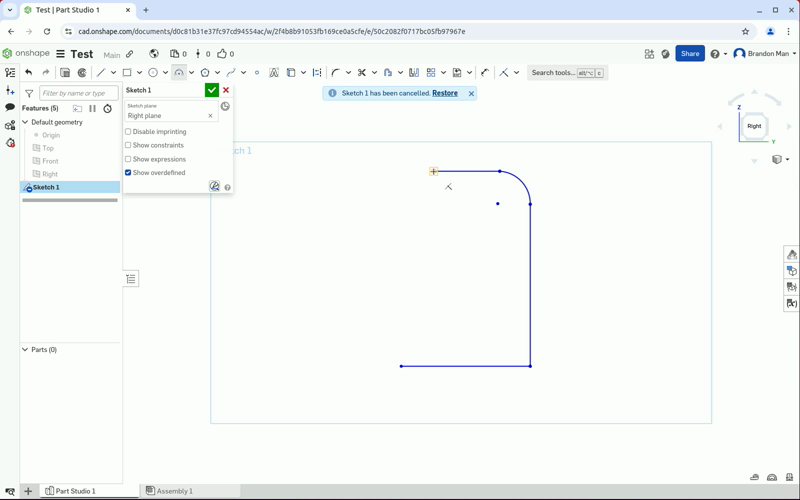
mouse_move(401, 204)
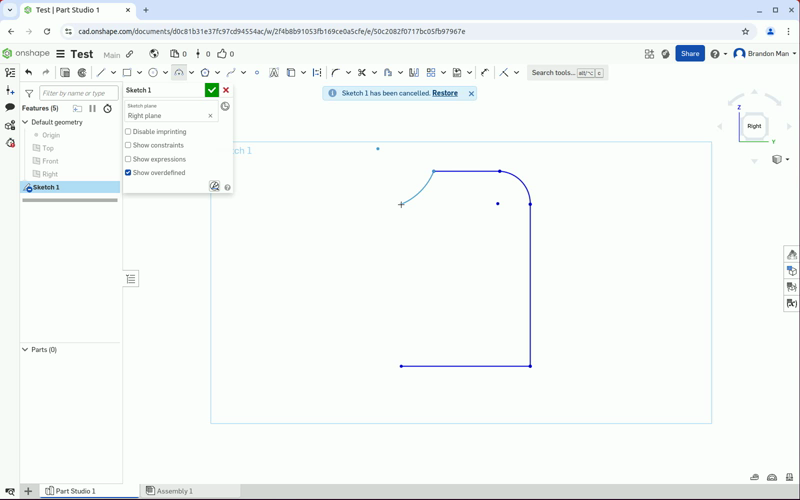
click(401, 204)
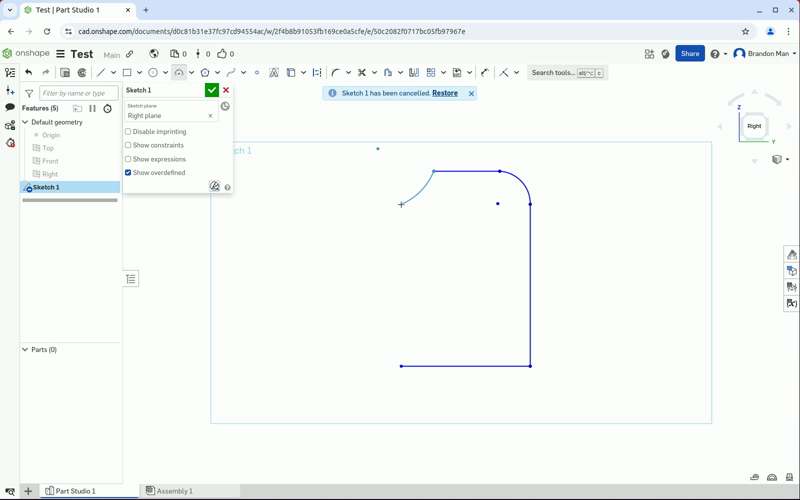
mouse_move(410, 180)
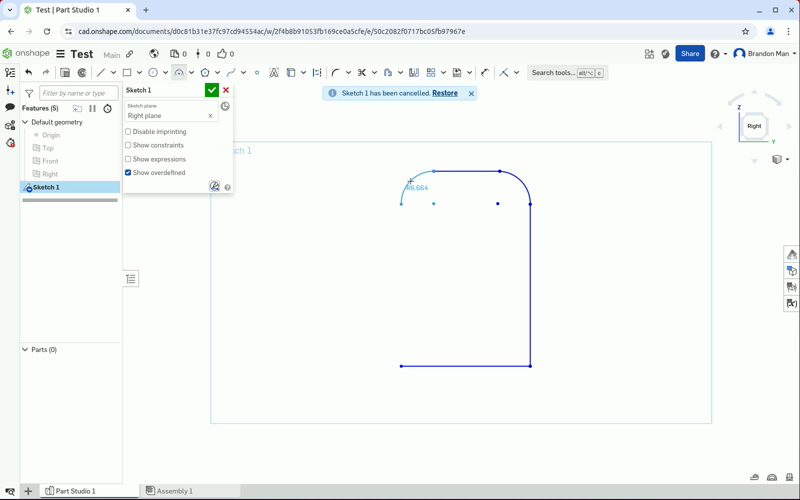
click(410, 180)
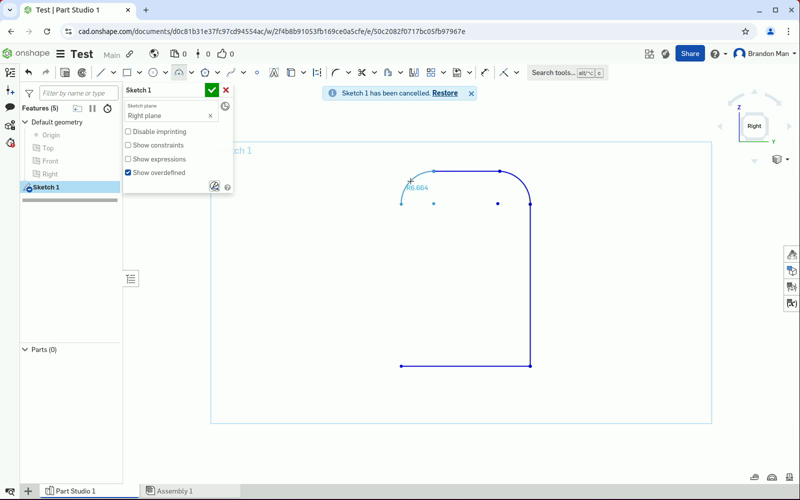
key_up(shift)
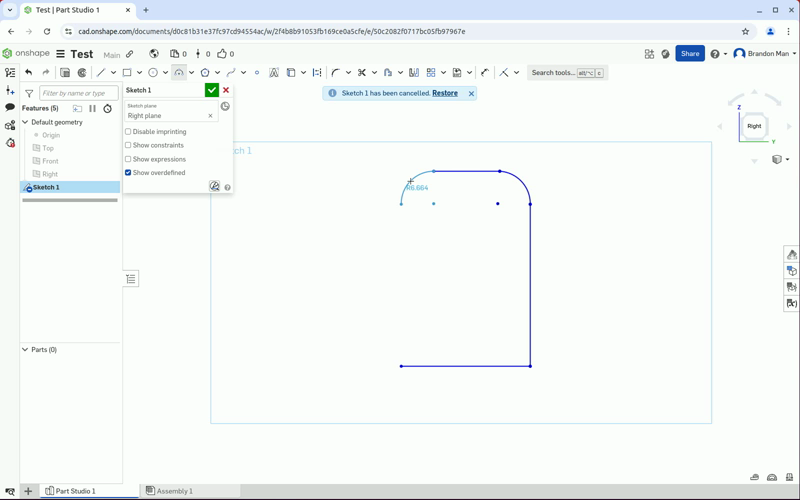
key(esc)
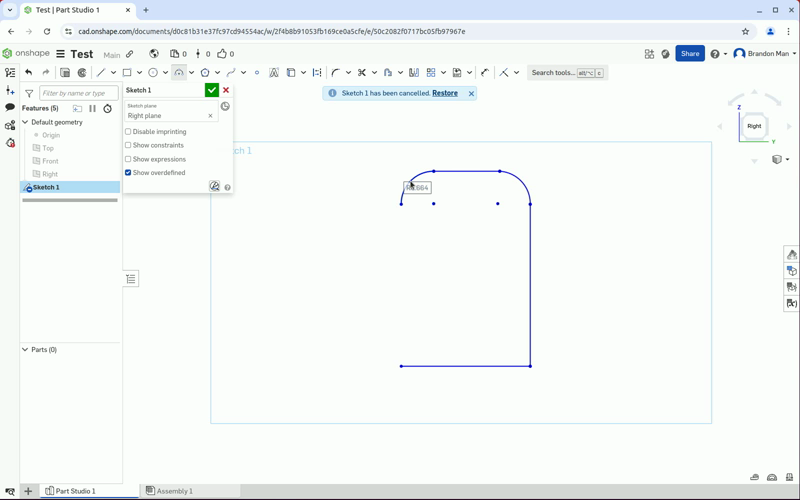
key(l)
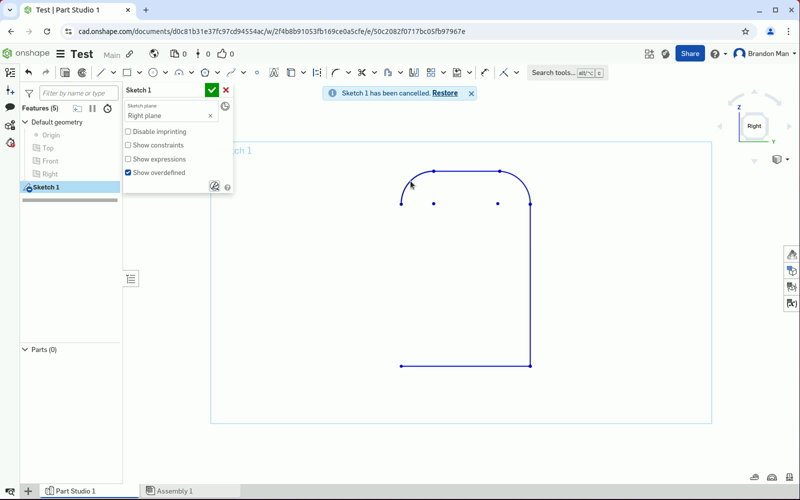
mouse_move(401, 204)
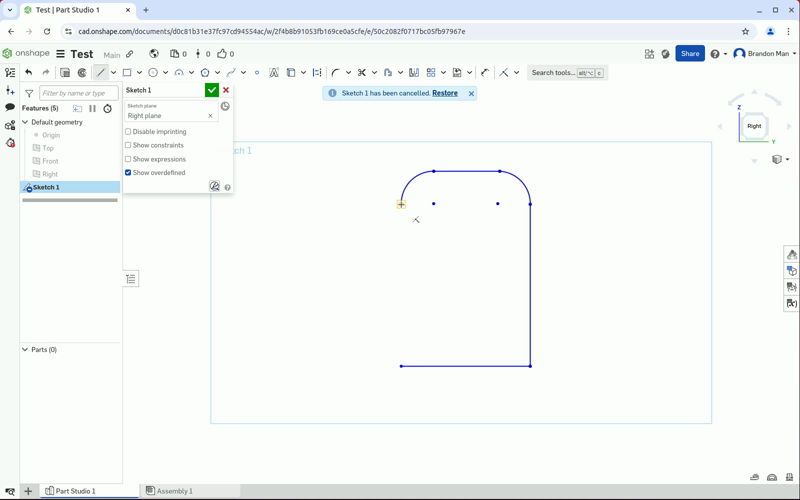
click(401, 204)
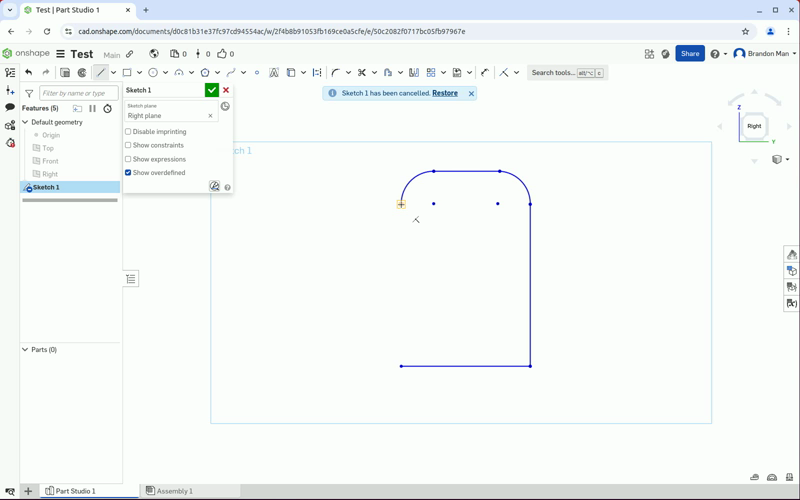
key_down(shift)
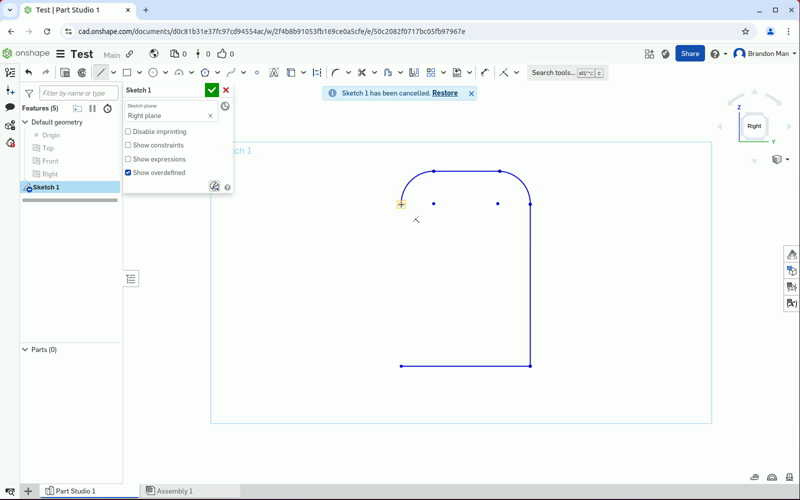
mouse_move(401, 366)
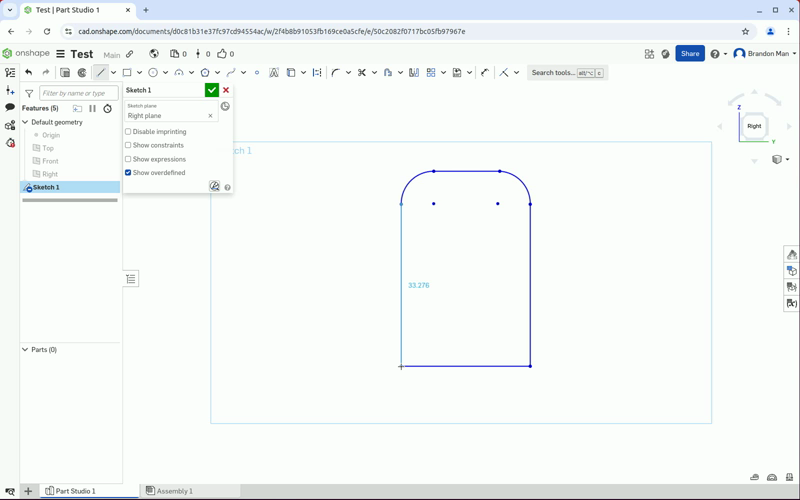
key_up(shift)
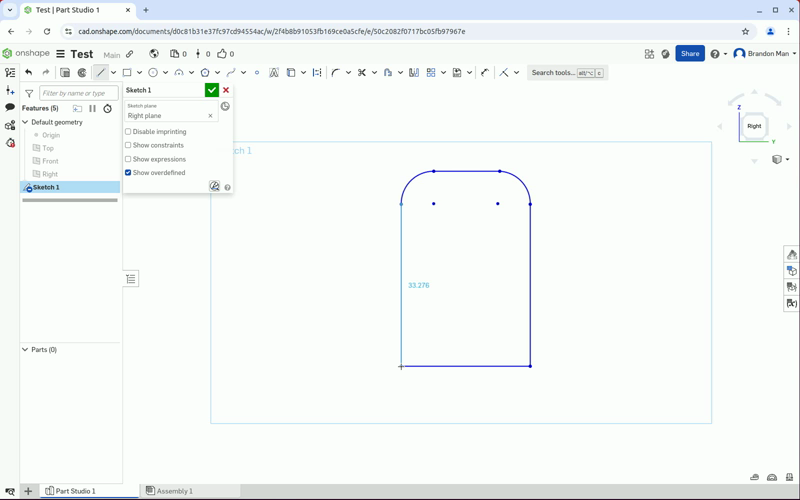
click(401, 366)
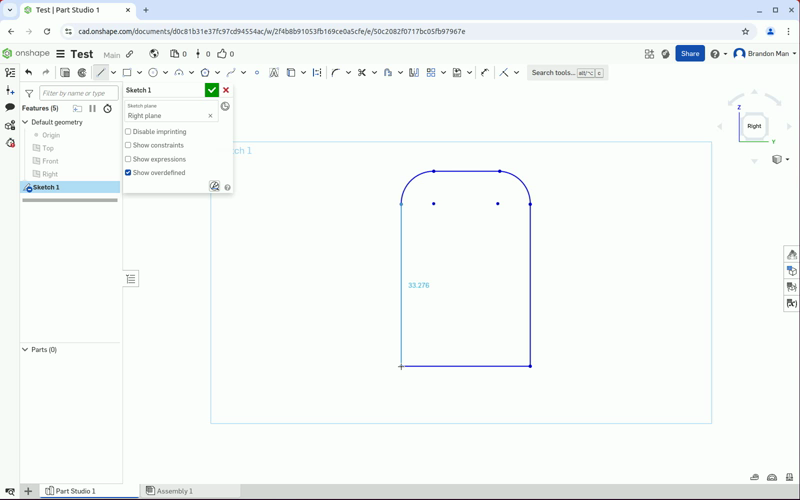
key(esc)
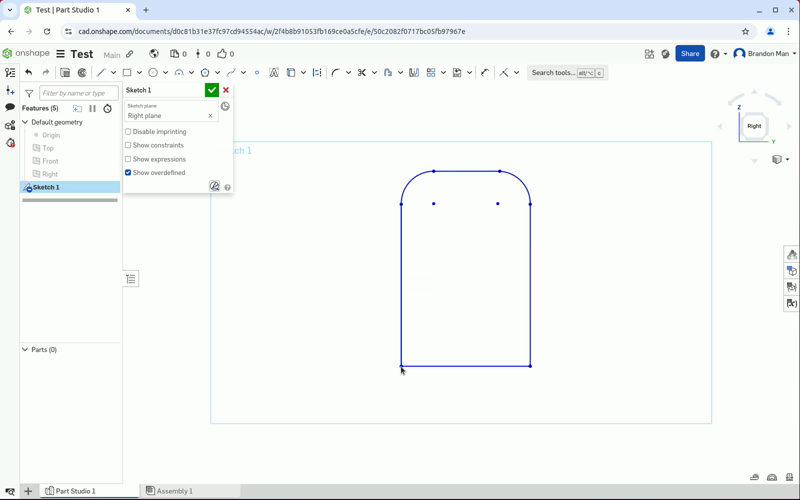
key(c)
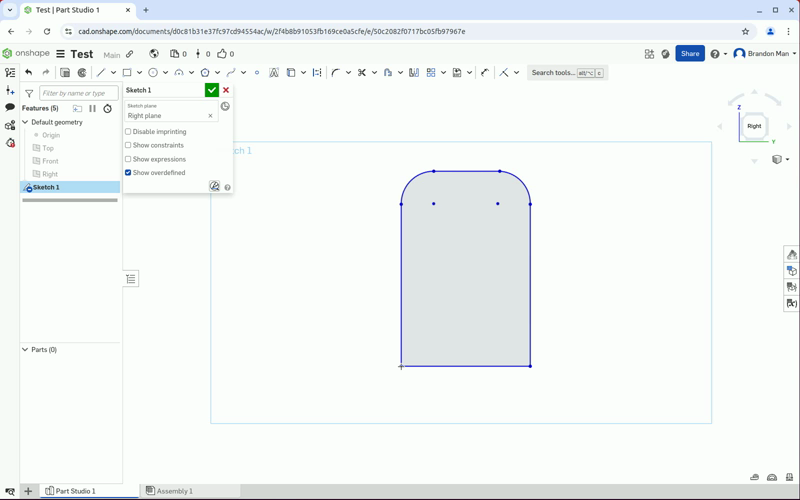
key_down(shift)
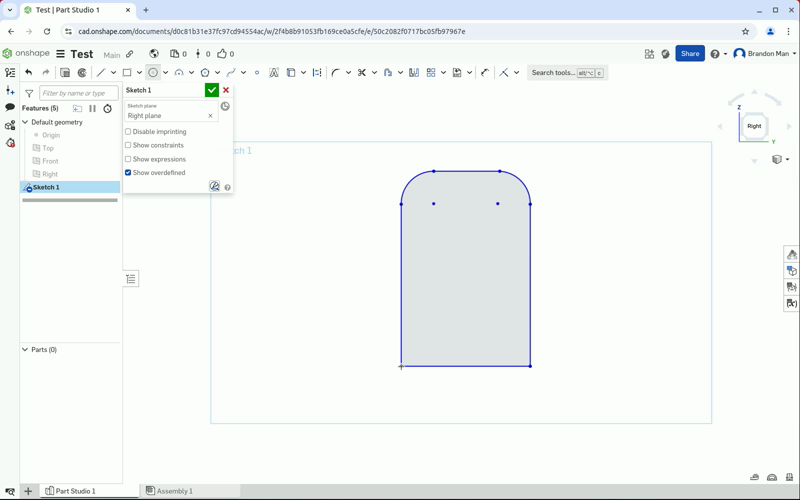
mouse_move(466, 253)
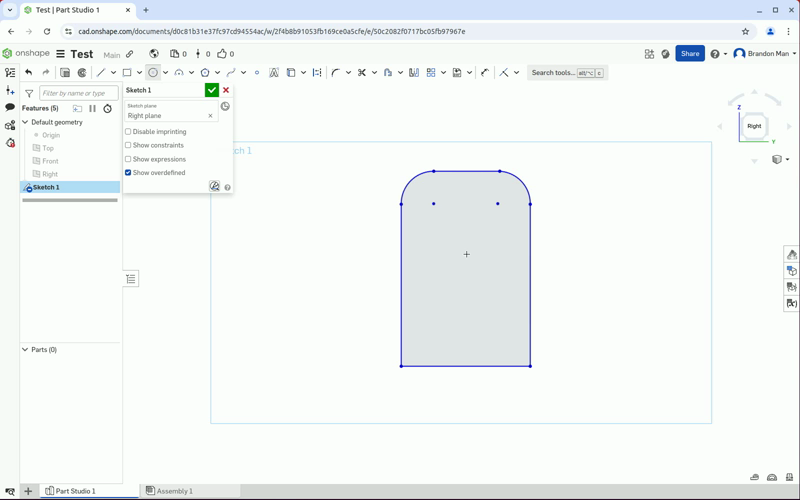
click(466, 253)
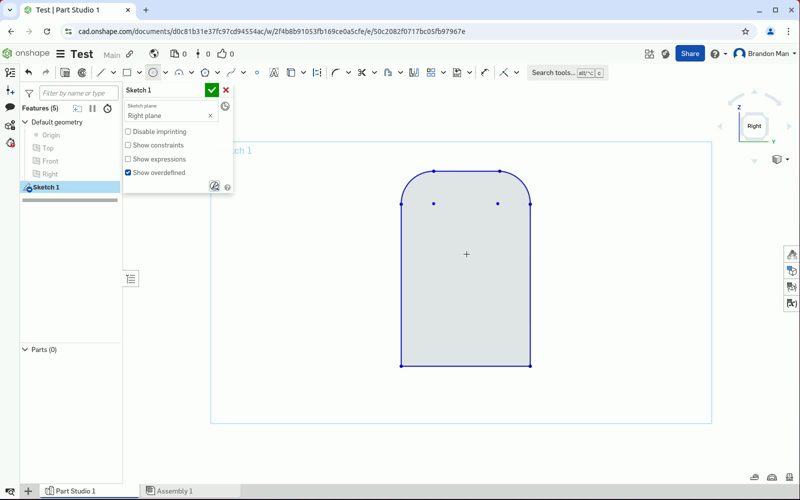
key_up(shift)
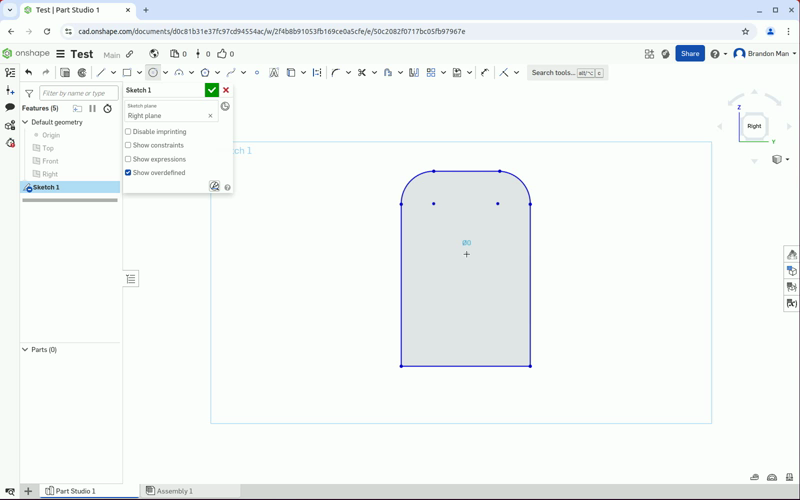
mouse_move(481, 253)
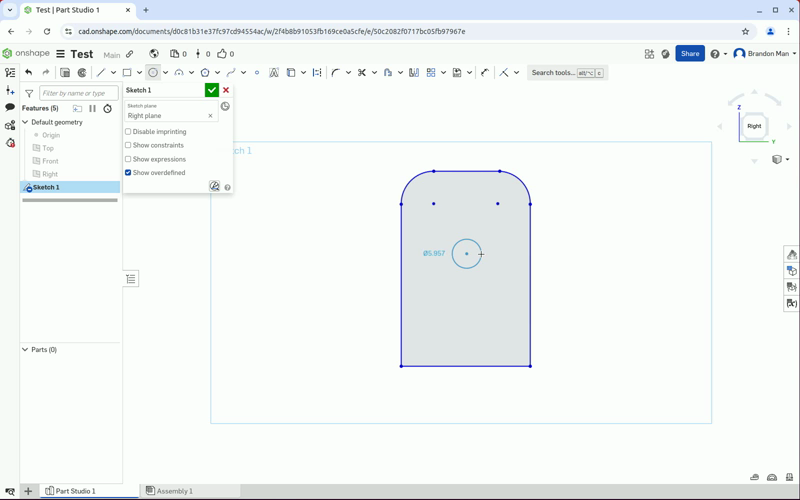
click(481, 253)
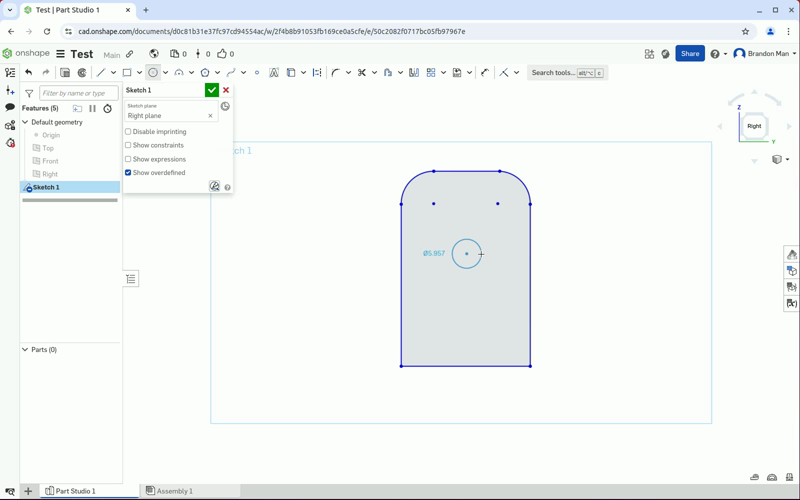
key(esc)
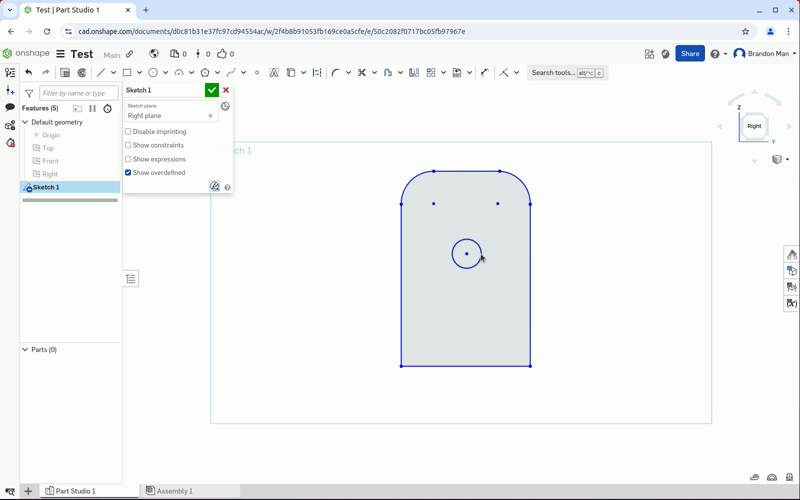
mouse_move(441, 325)
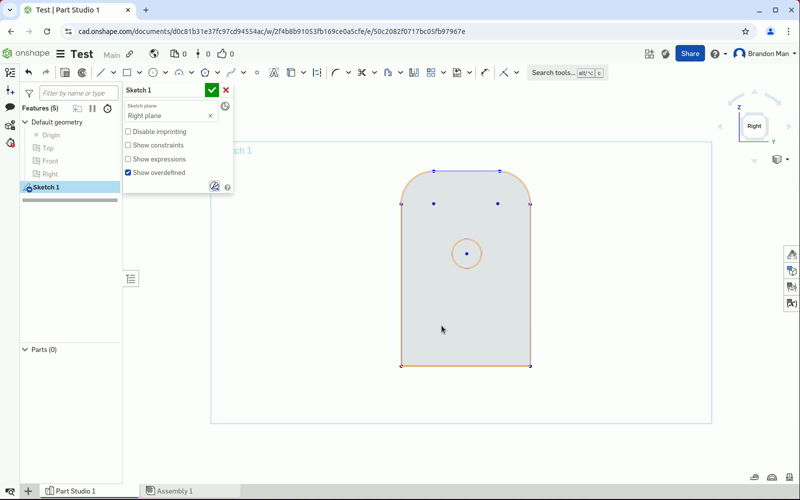
click(441, 325)
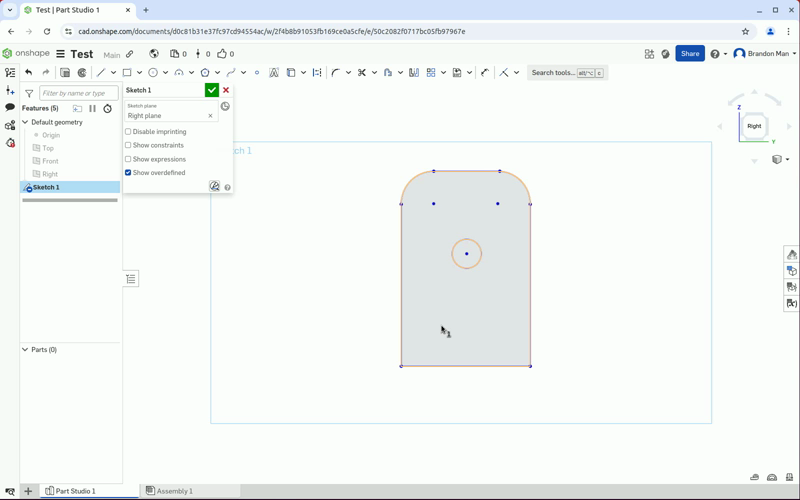
mouse_move(73, 352)
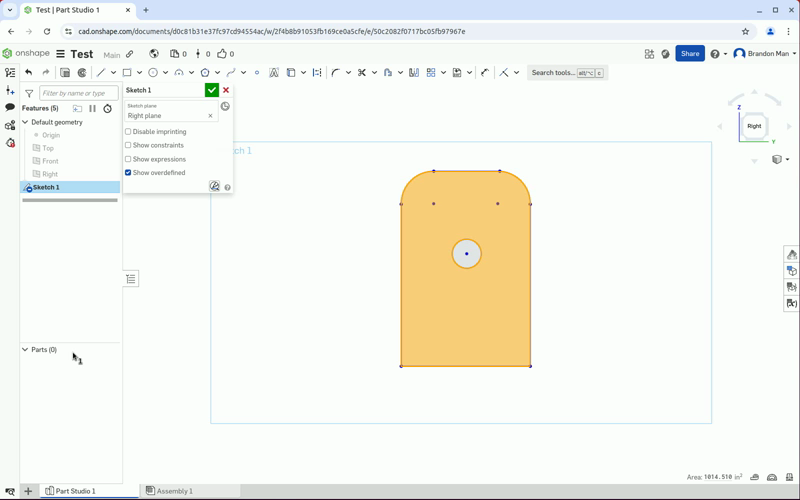
key(shift+y)
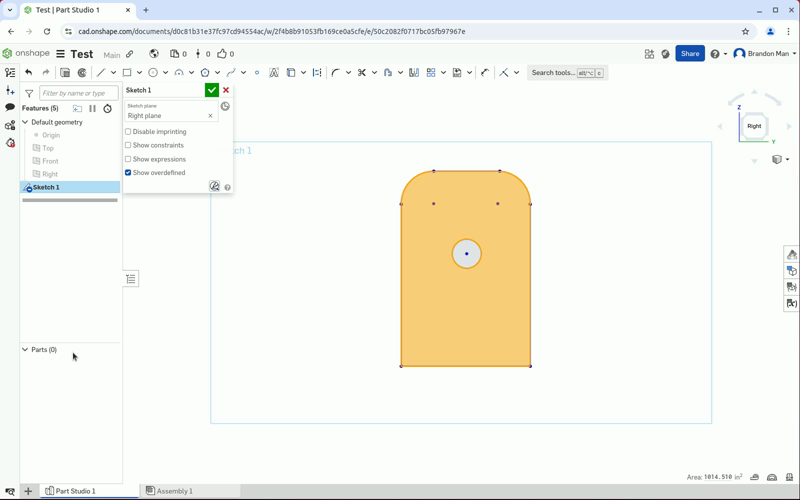
key(shift+e)
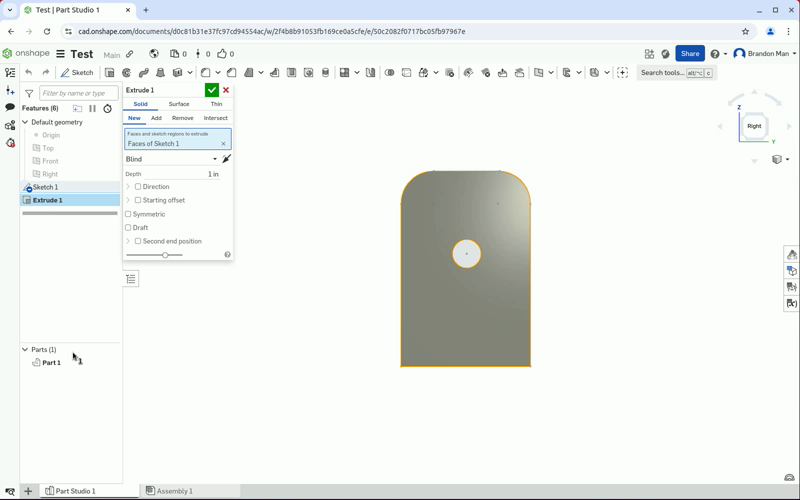
mouse_move(143, 106)
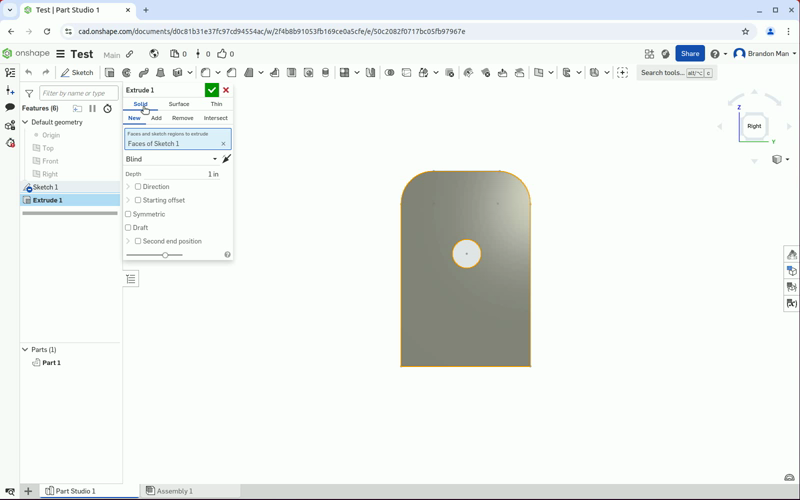
click(143, 106)
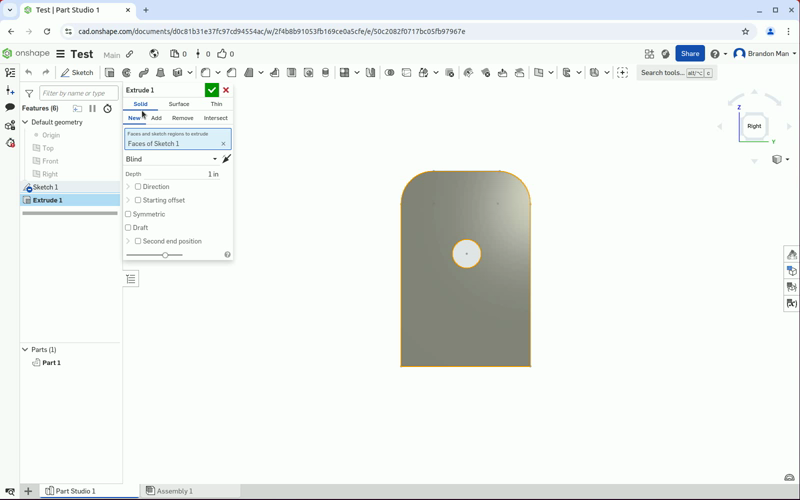
mouse_move(137, 120)
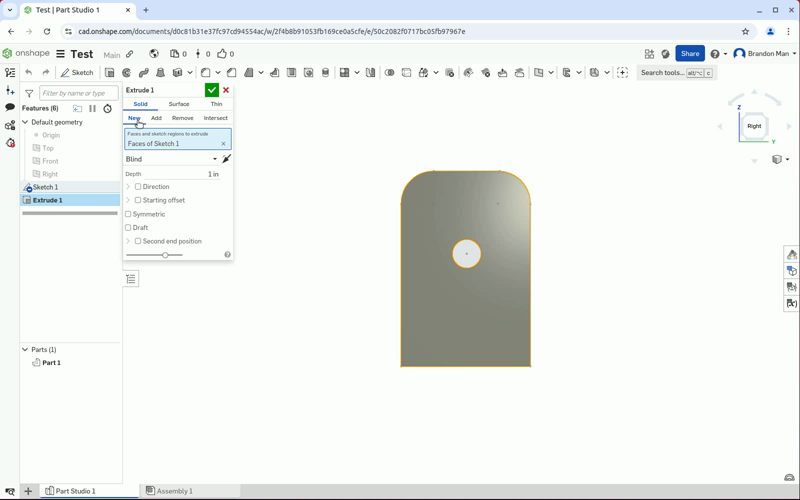
click(137, 120)
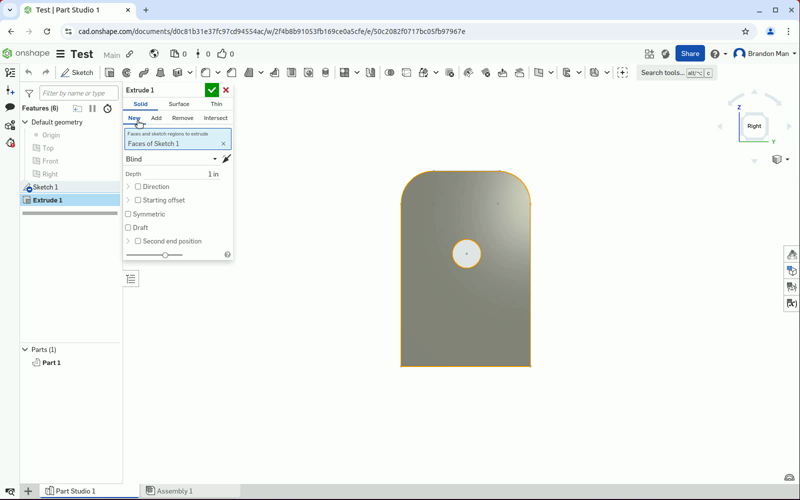
key(tab, 4)
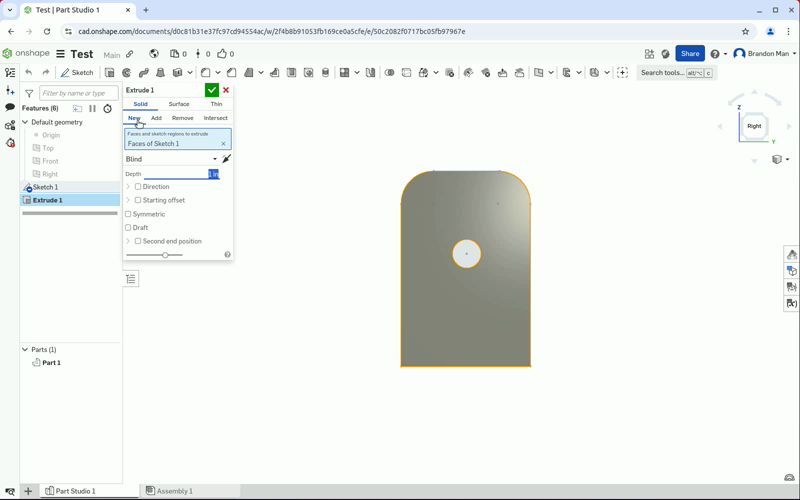
text(3.37)
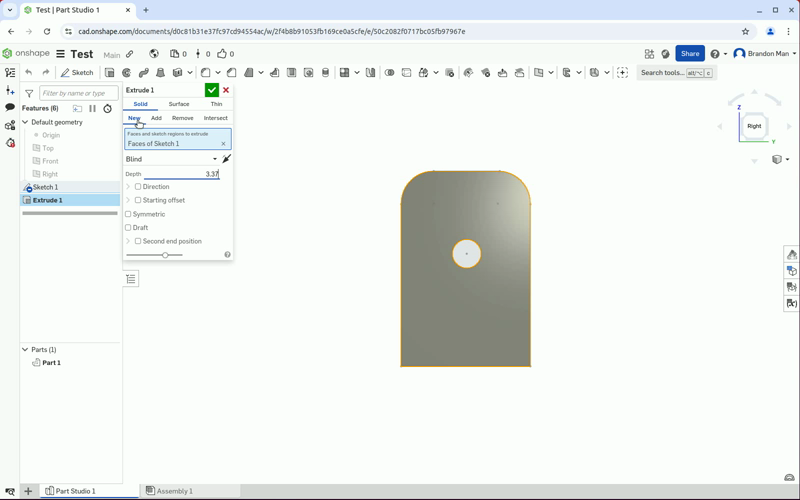
key(enter)
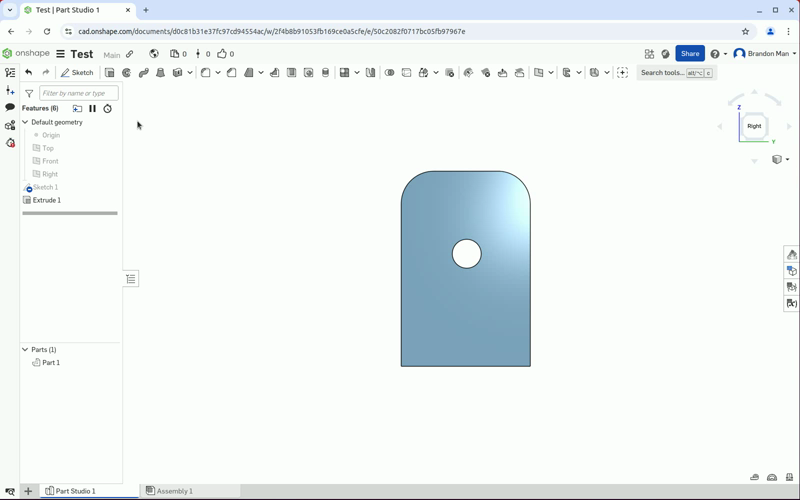
key(shift+h)
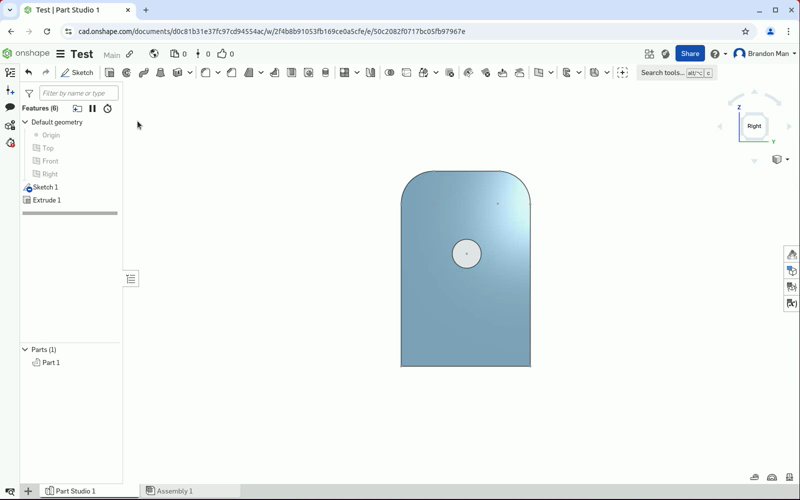
key(shift+h)
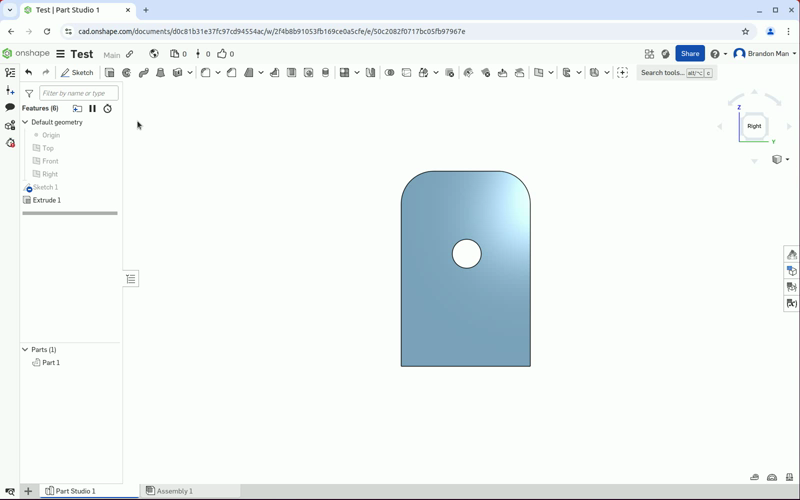
mouse_move(73, 189)
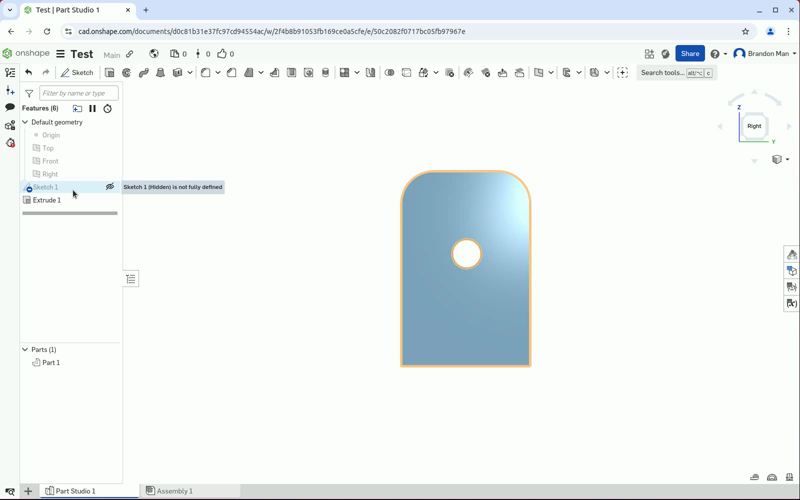
click(73, 189)
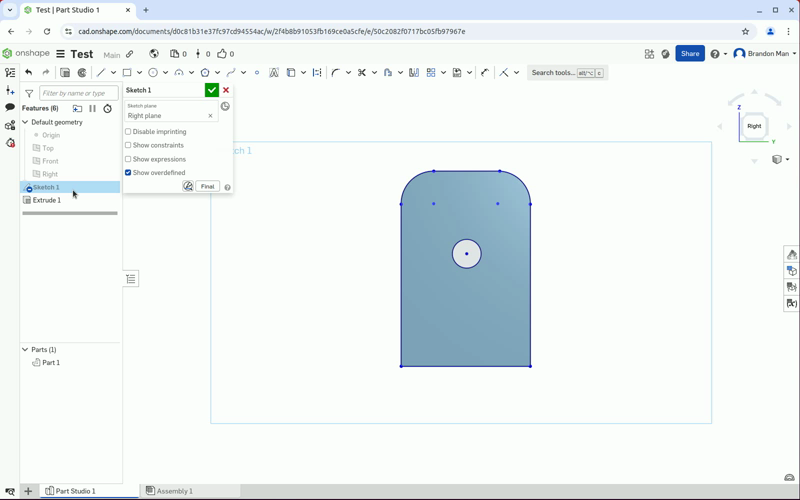
mouse_move(229, 92)
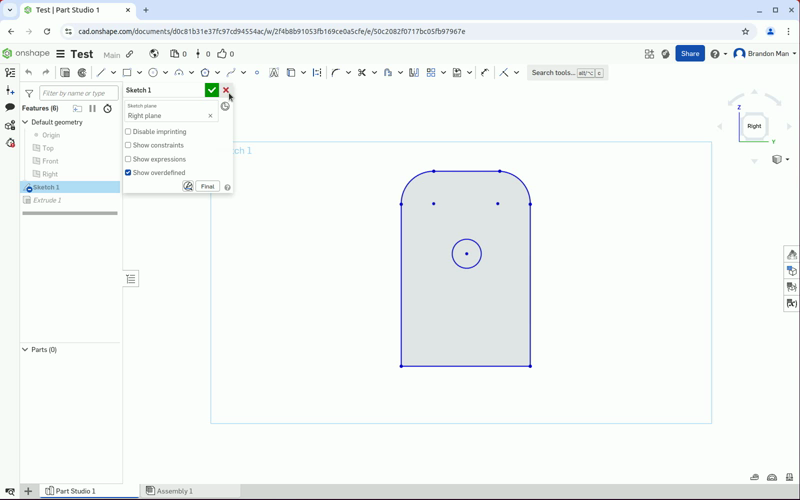
click(229, 92)
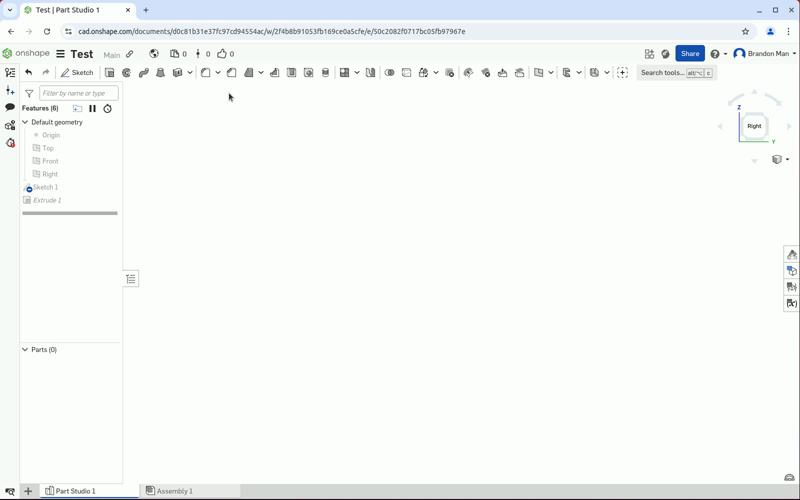
mouse_move(541, 75)
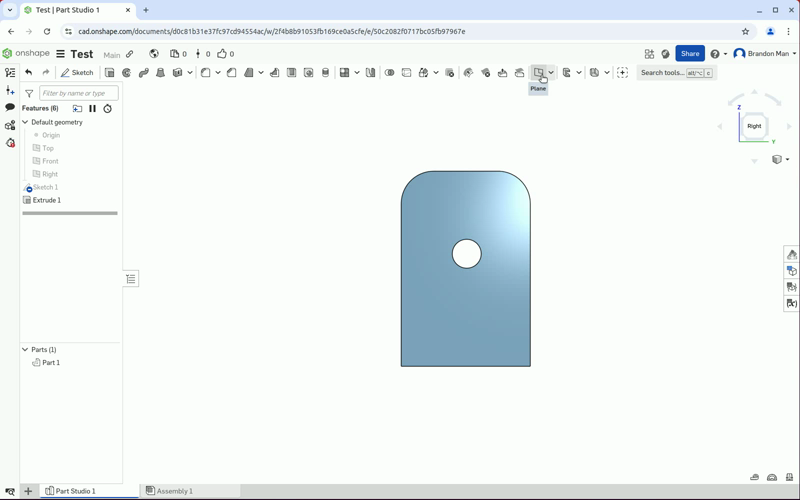
click(541, 75)
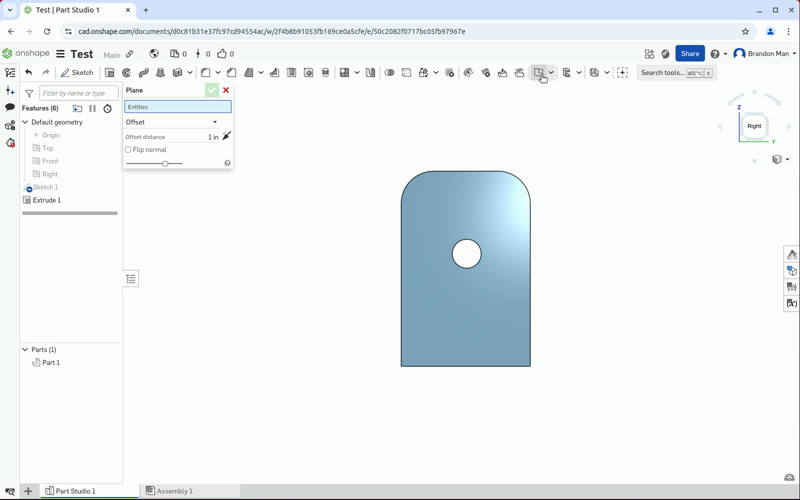
mouse_move(73, 176)
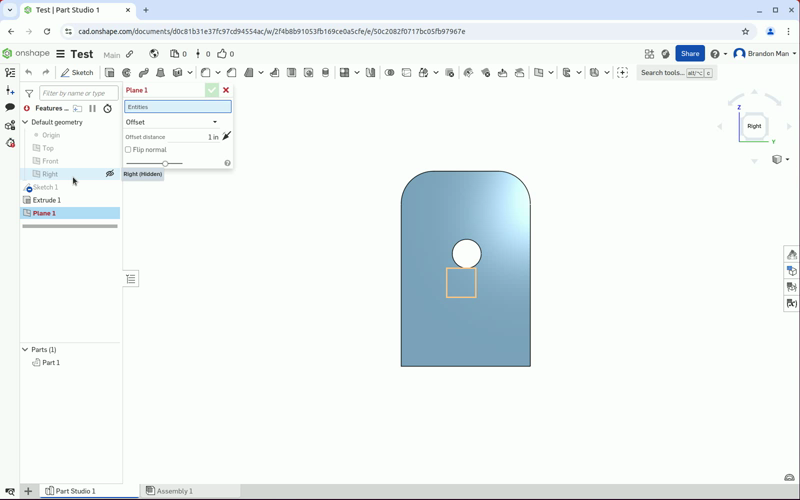
click(73, 176)
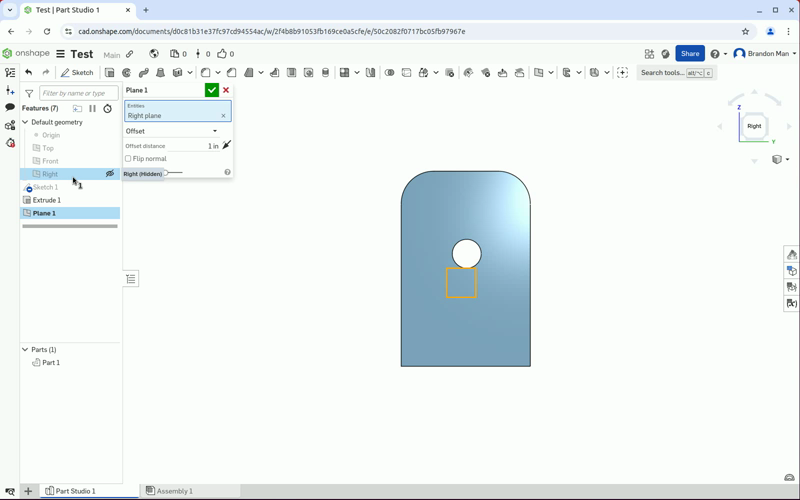
key(tab, 2)
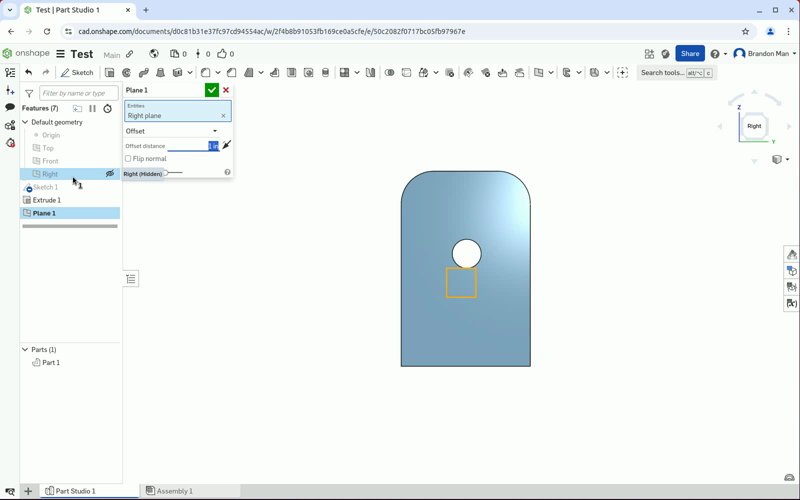
text(3.358)
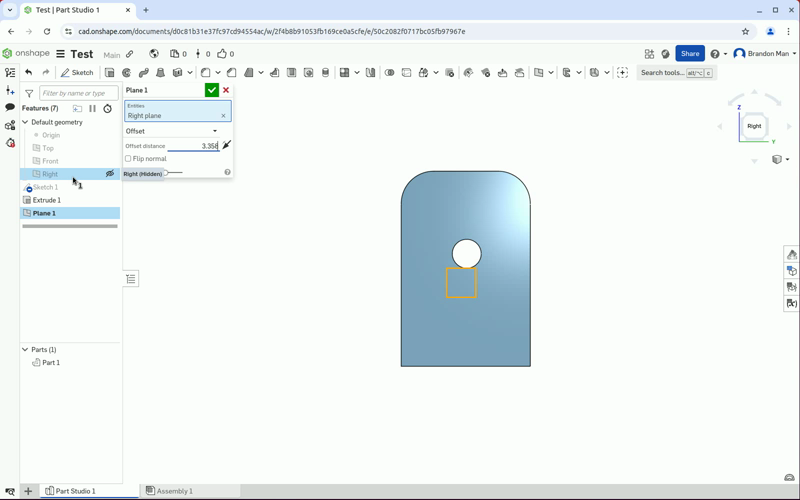
key(enter, 2)
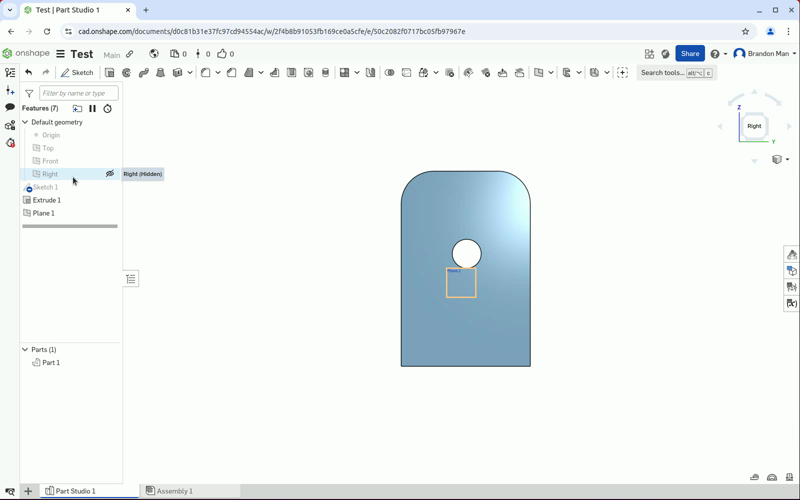
key(shift+s)
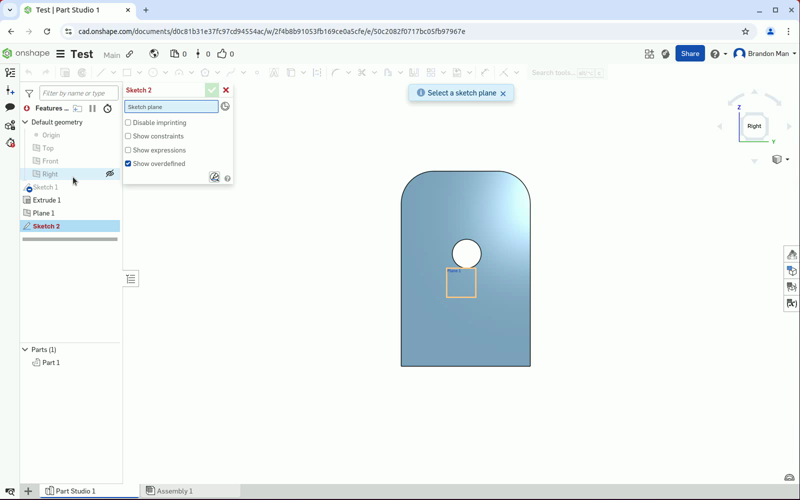
mouse_move(73, 215)
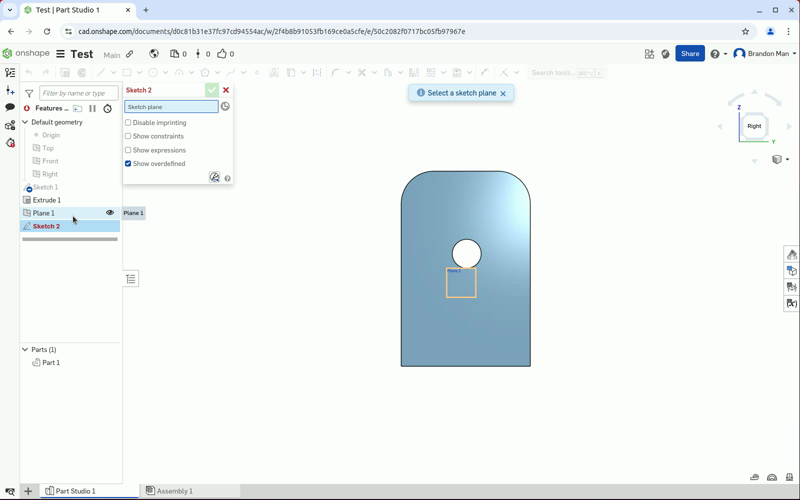
click(73, 215)
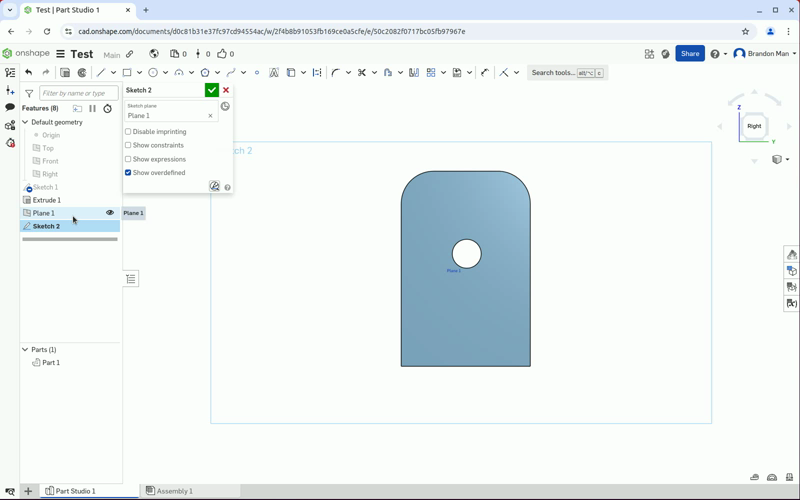
mouse_move(73, 352)
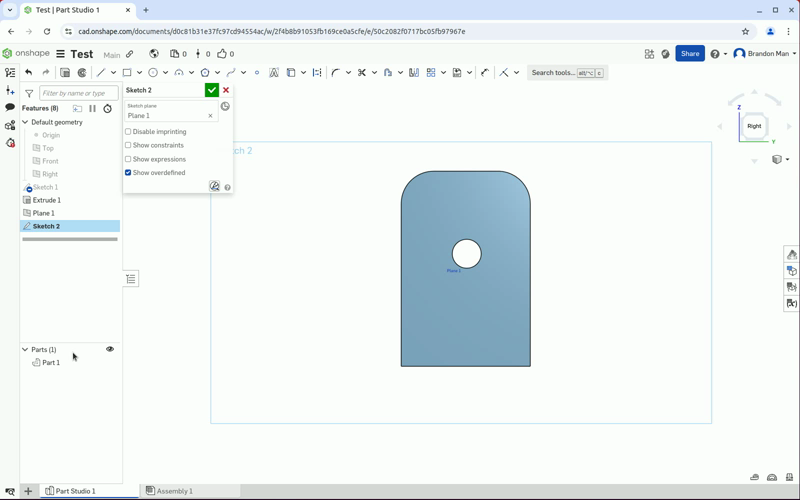
key(y)
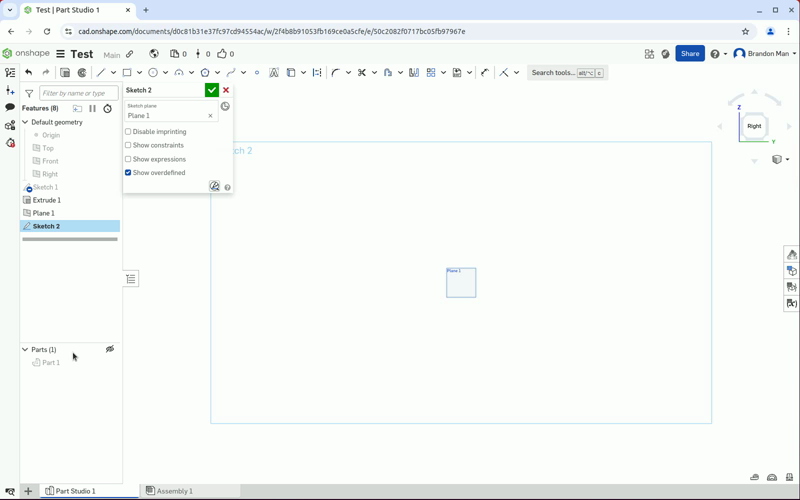
key(l)
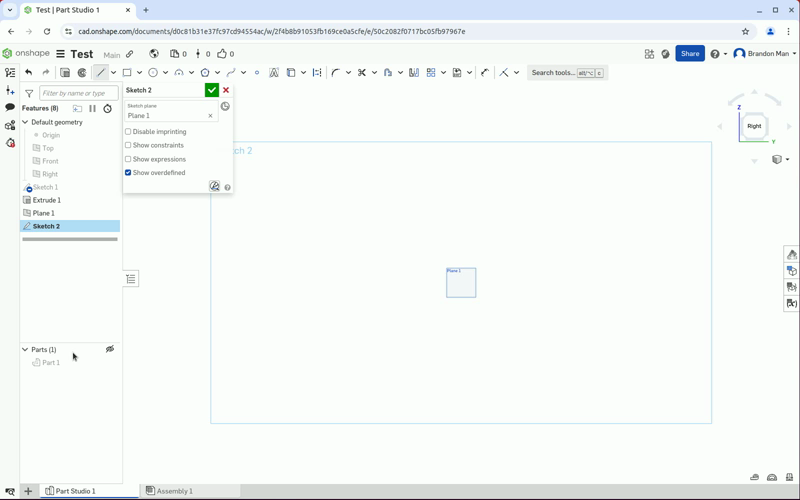
key_down(shift)
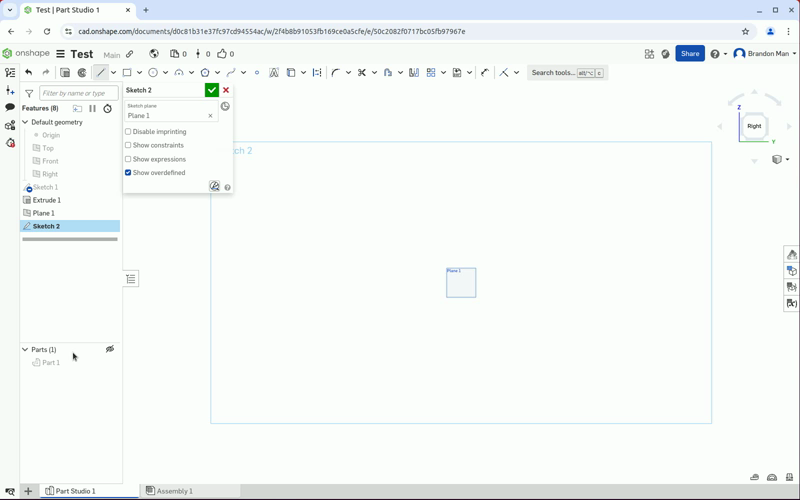
mouse_move(401, 366)
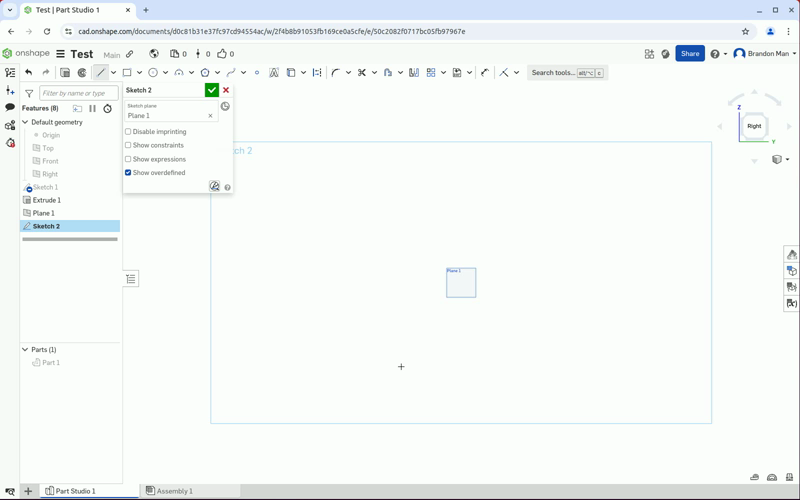
click(401, 366)
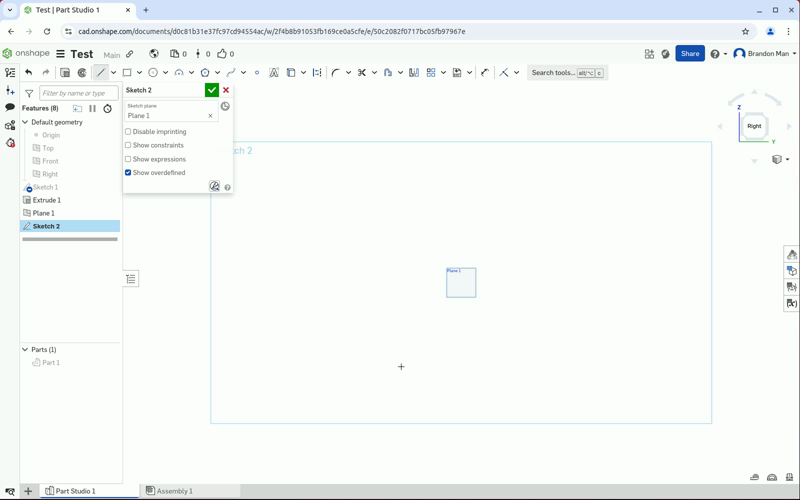
key_up(shift)
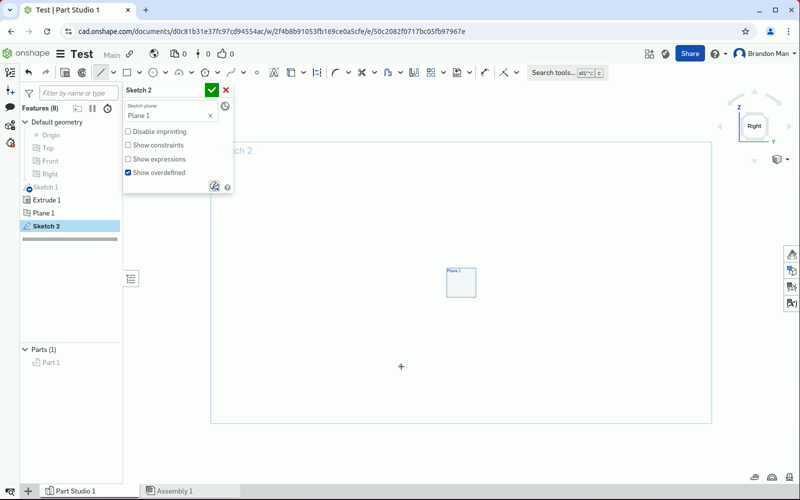
key_down(shift)
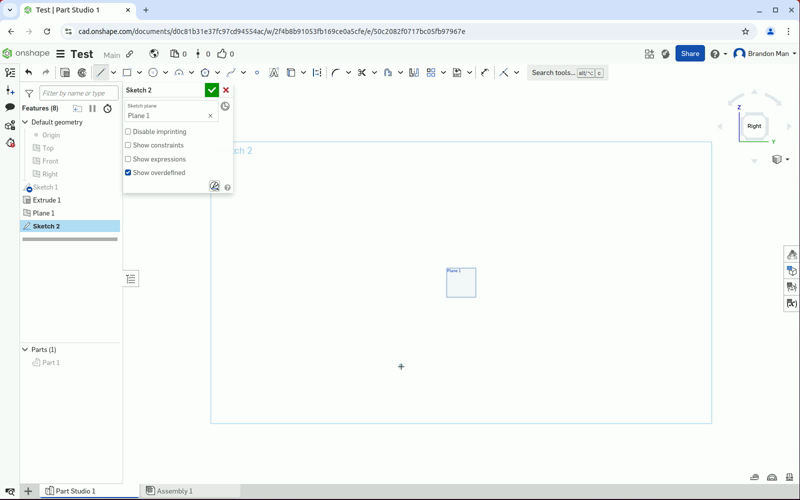
mouse_move(531, 366)
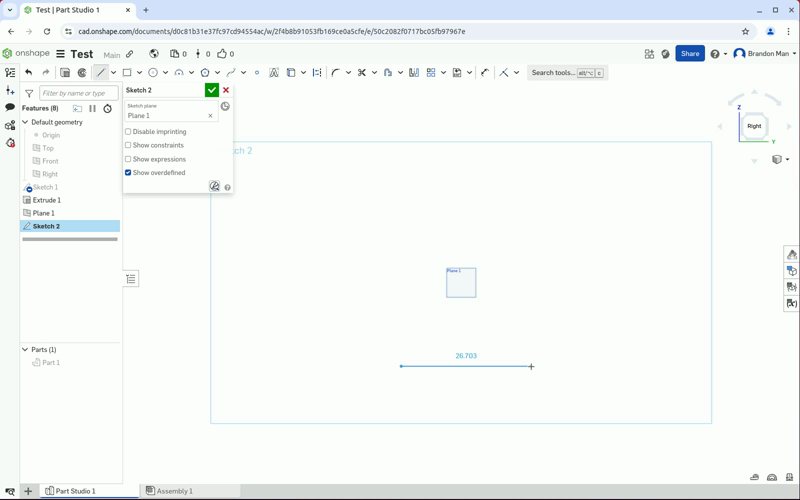
click(531, 366)
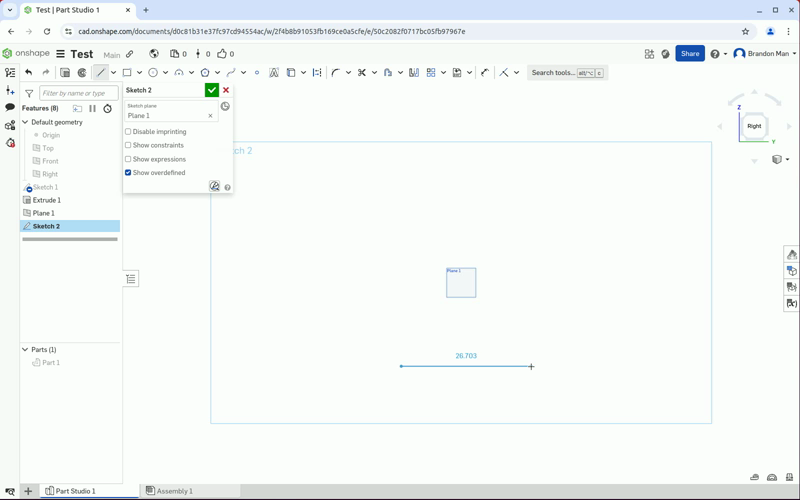
key_up(shift)
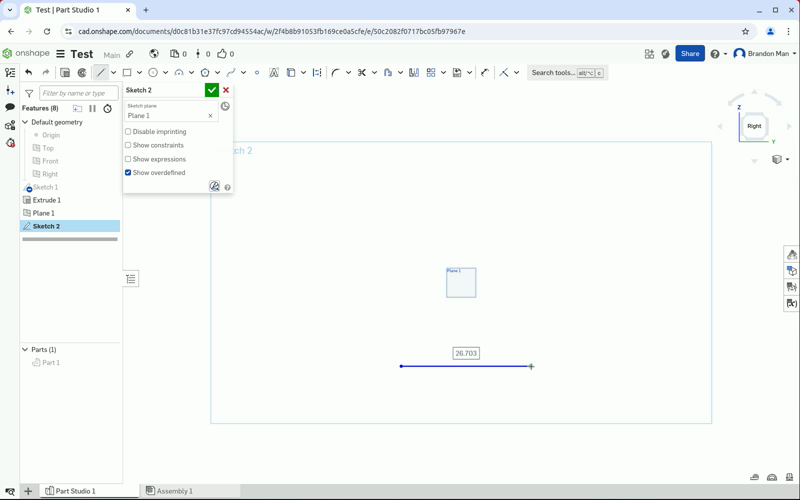
key_down(shift)
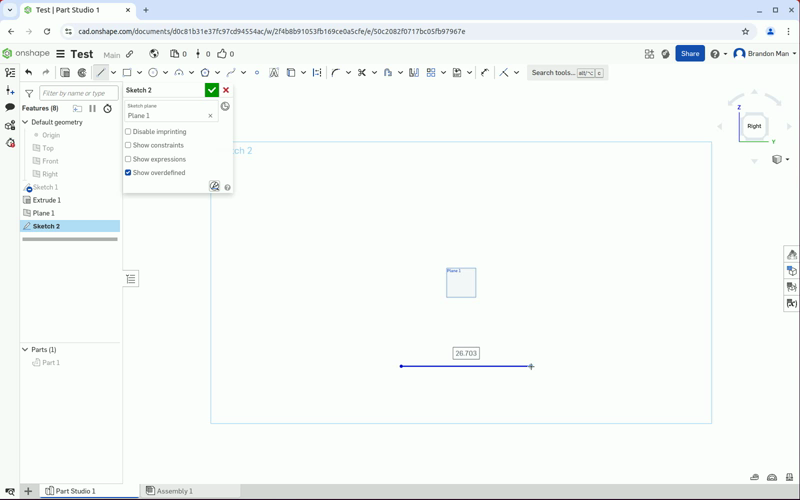
mouse_move(531, 300)
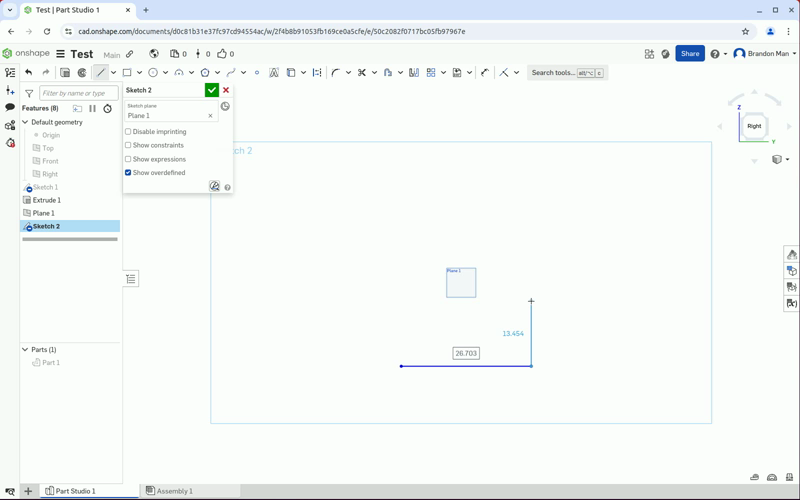
click(531, 300)
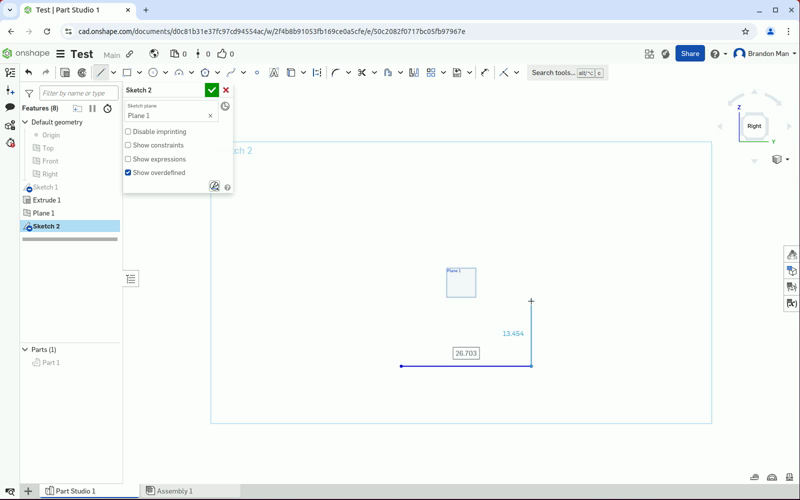
key_up(shift)
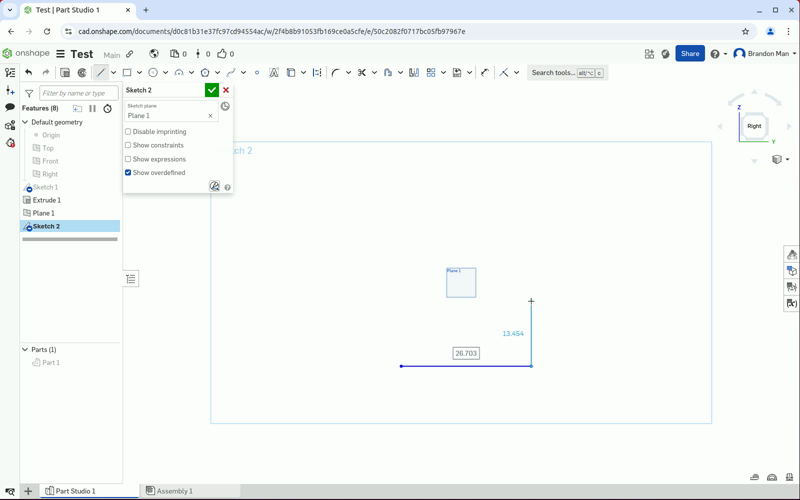
key_down(shift)
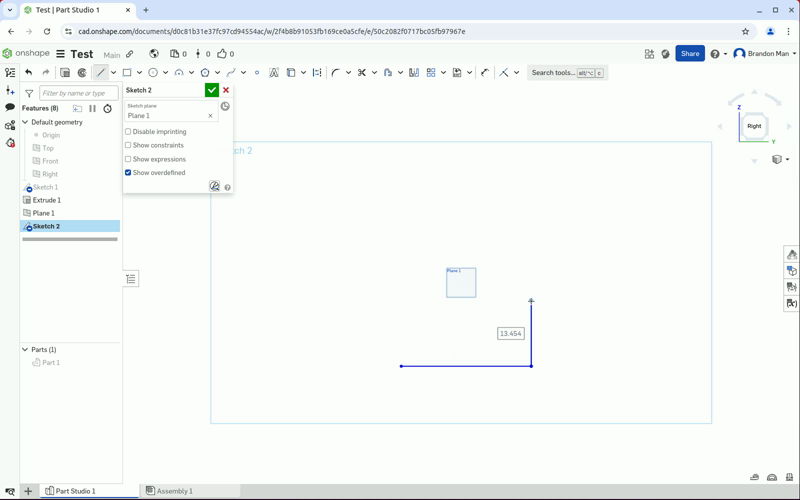
mouse_move(401, 300)
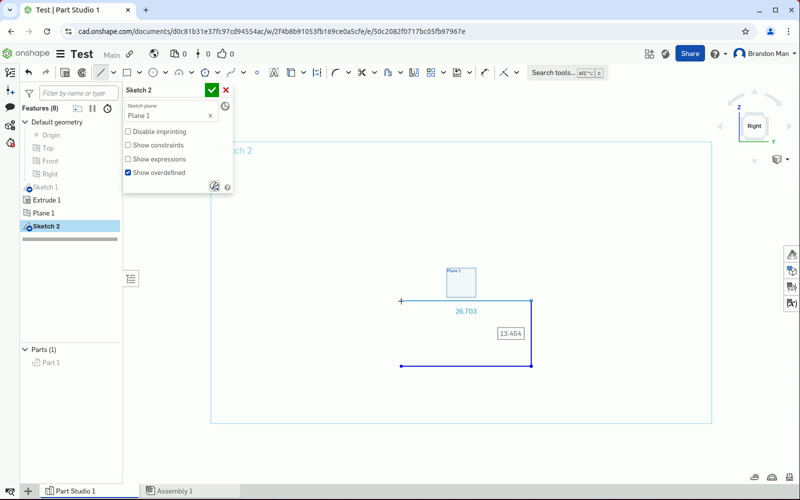
click(401, 300)
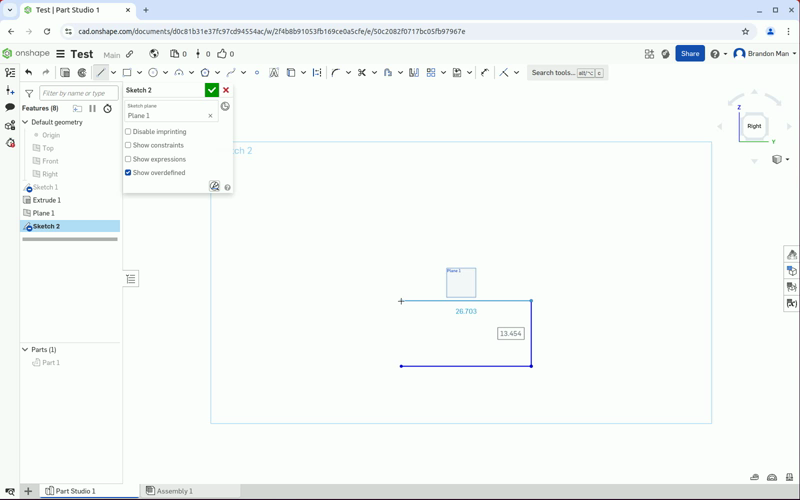
key_up(shift)
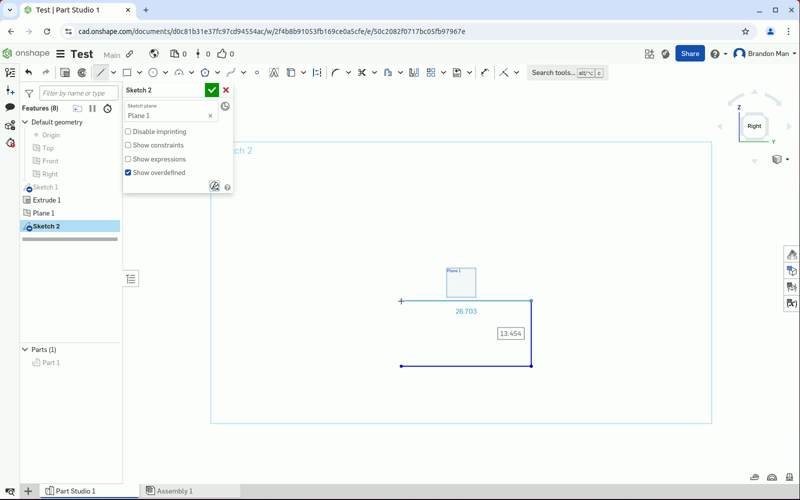
key_down(shift)
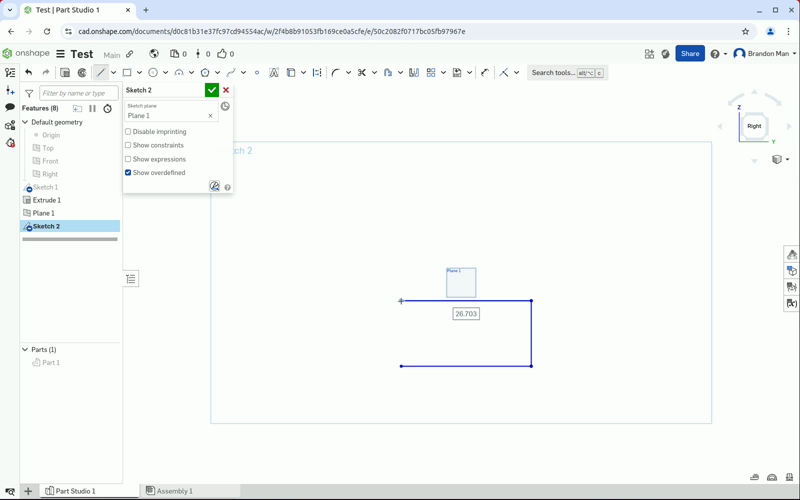
mouse_move(401, 366)
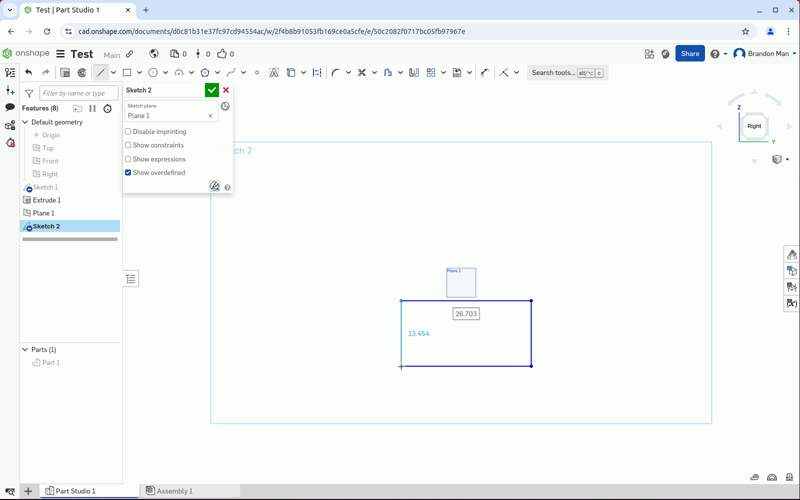
key_up(shift)
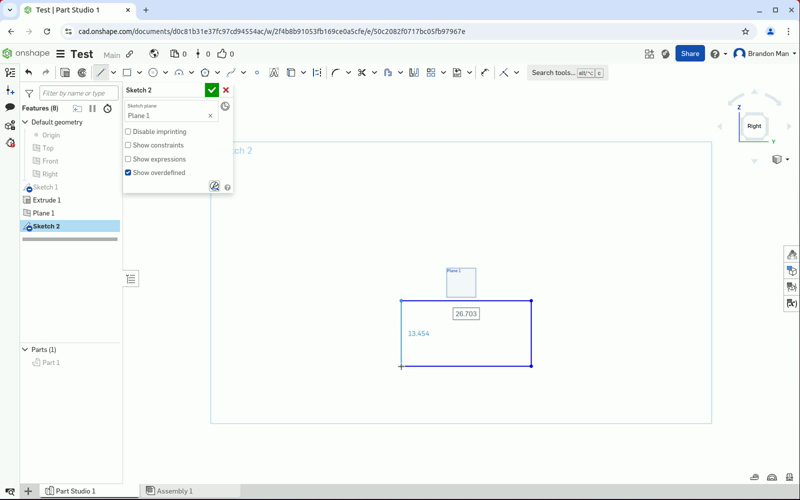
click(401, 366)
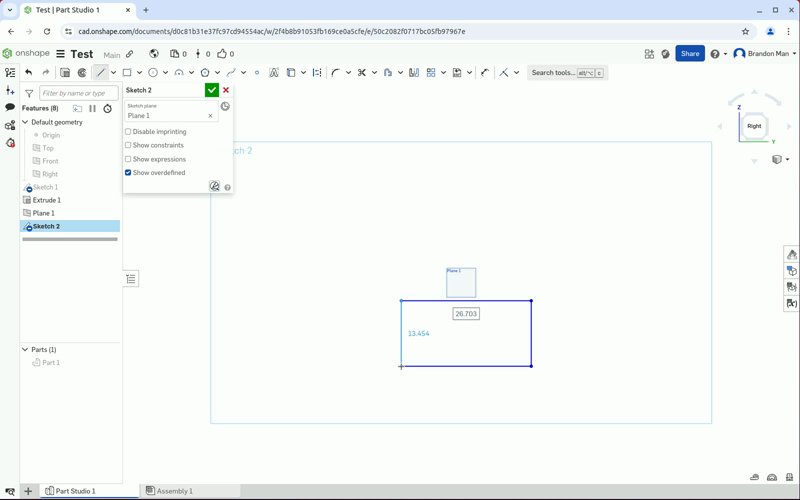
key(esc)
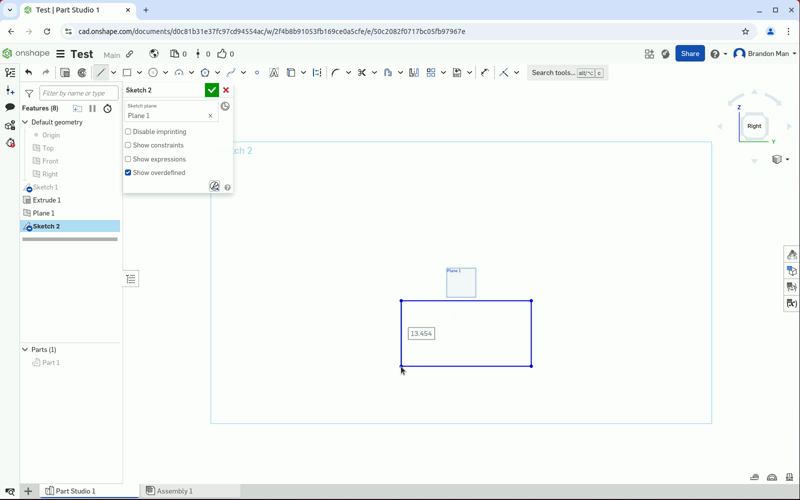
mouse_move(525, 339)
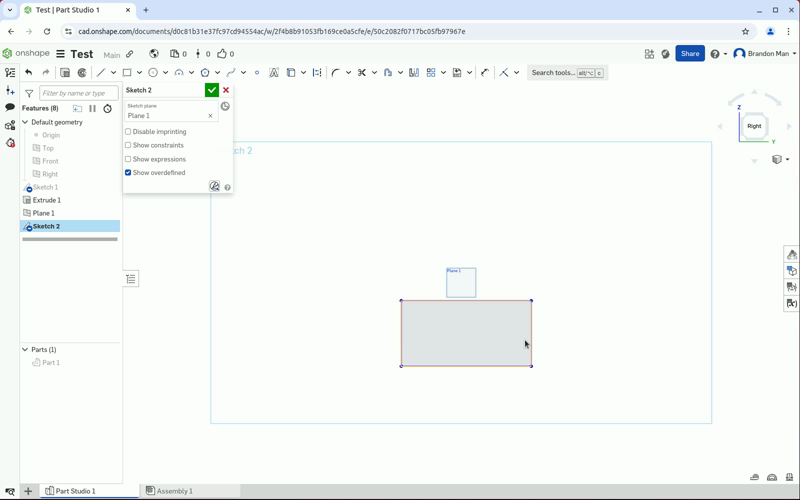
click(525, 339)
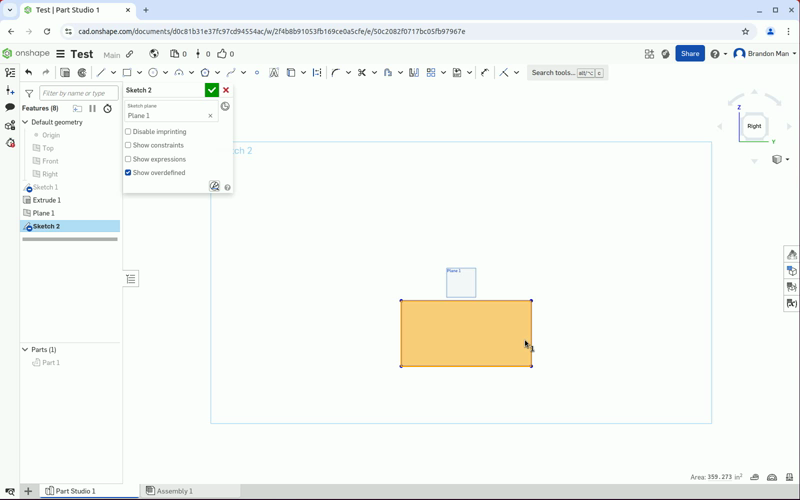
mouse_move(73, 352)
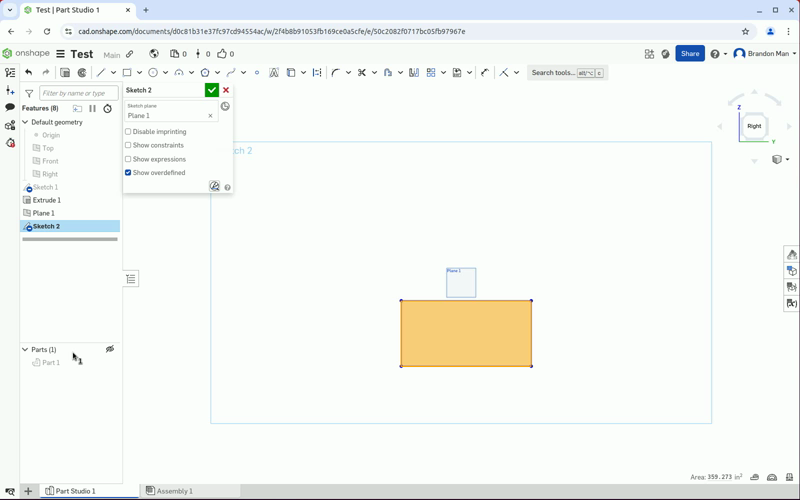
key(shift+y)
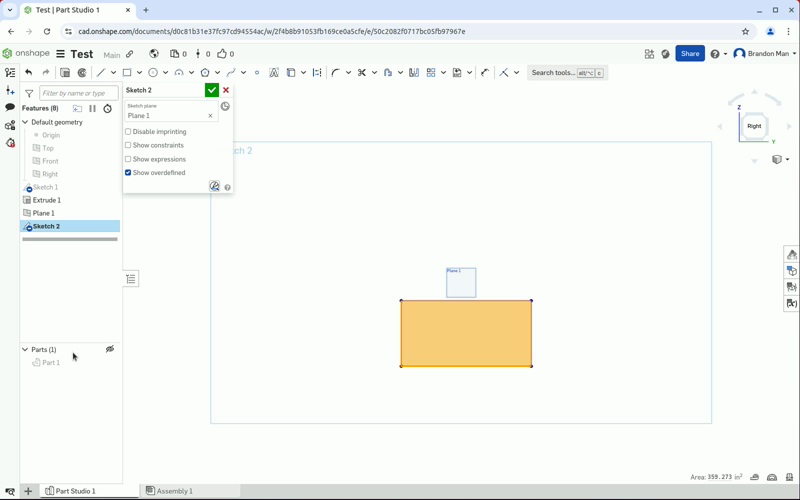
key(shift+e)
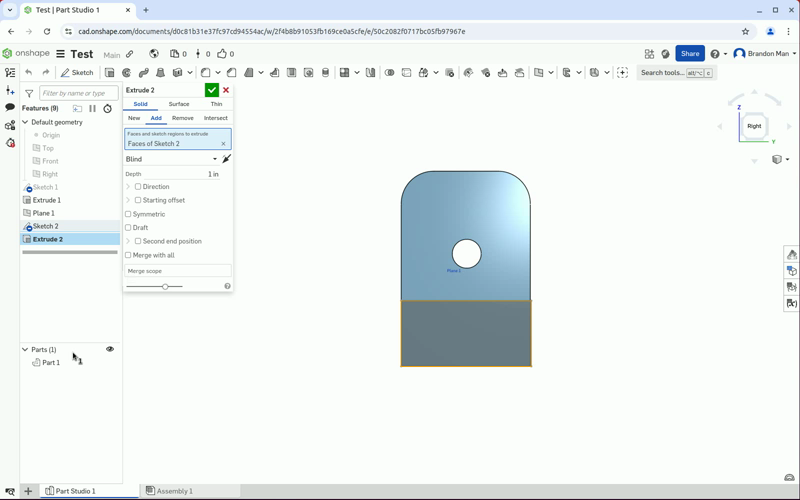
mouse_move(143, 106)
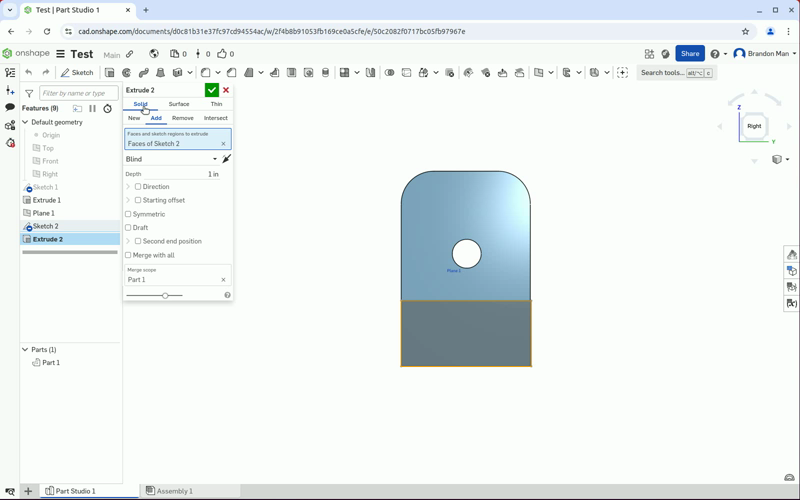
click(143, 106)
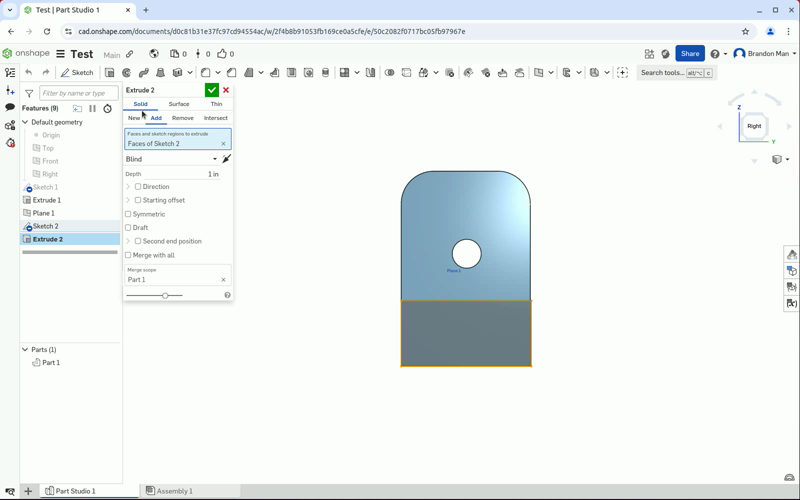
mouse_move(137, 120)
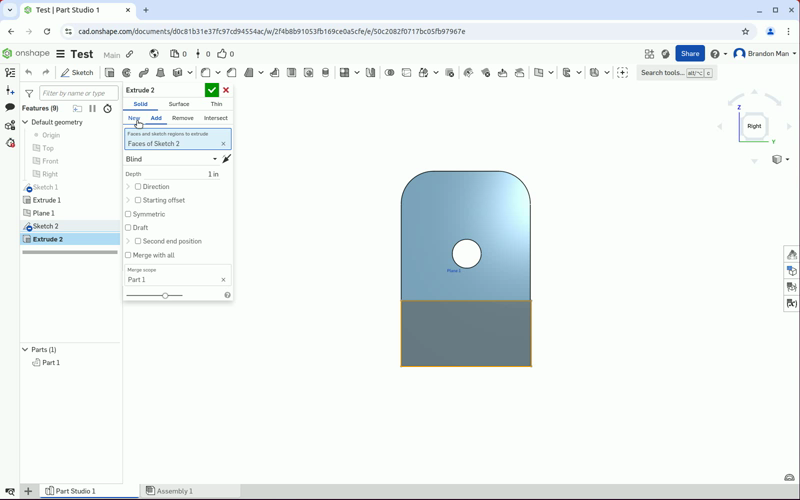
click(137, 120)
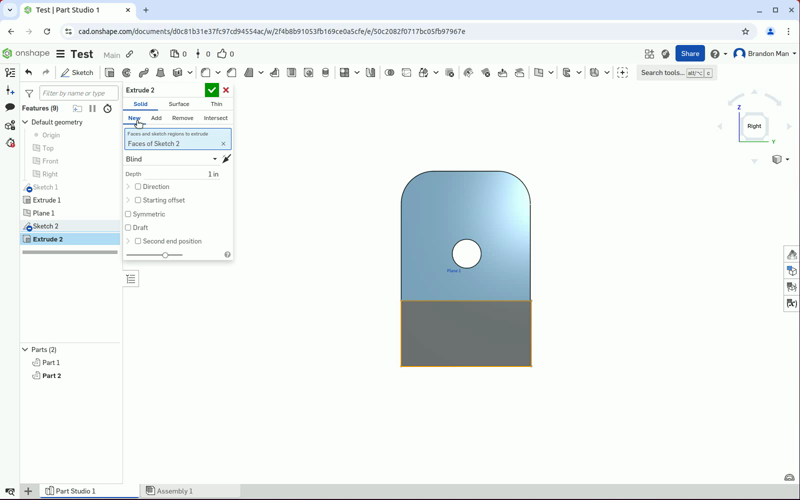
key(tab, 4)
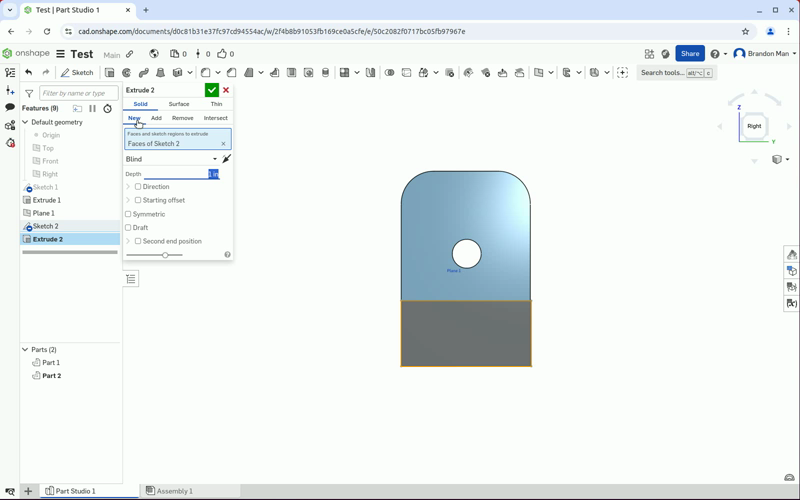
text(10.11)
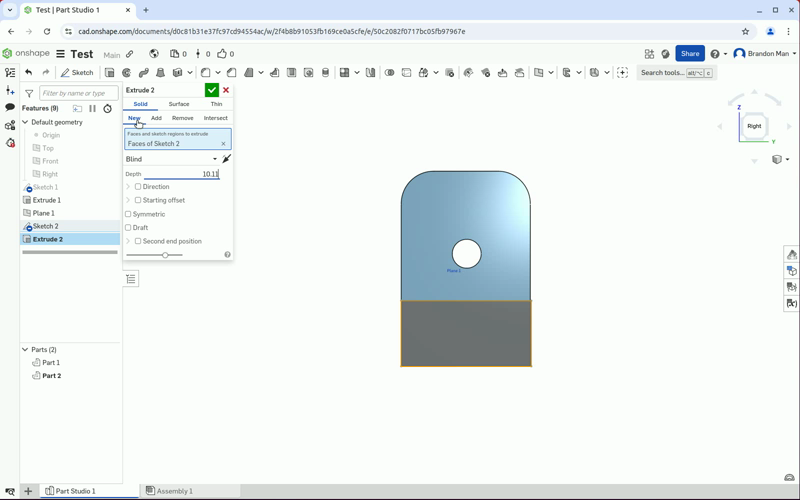
key(enter)
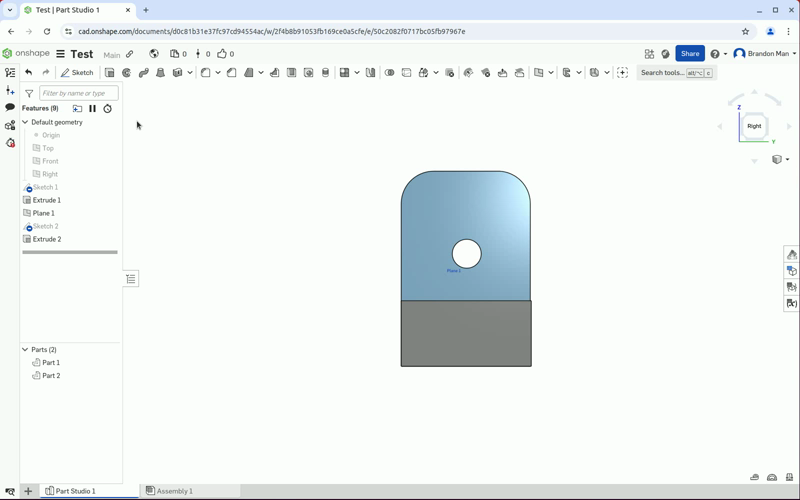
key(shift+h)
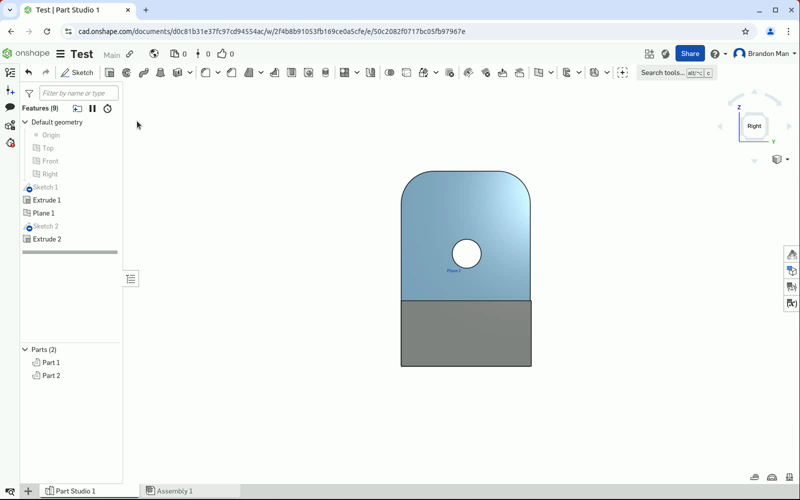
key(shift+h)
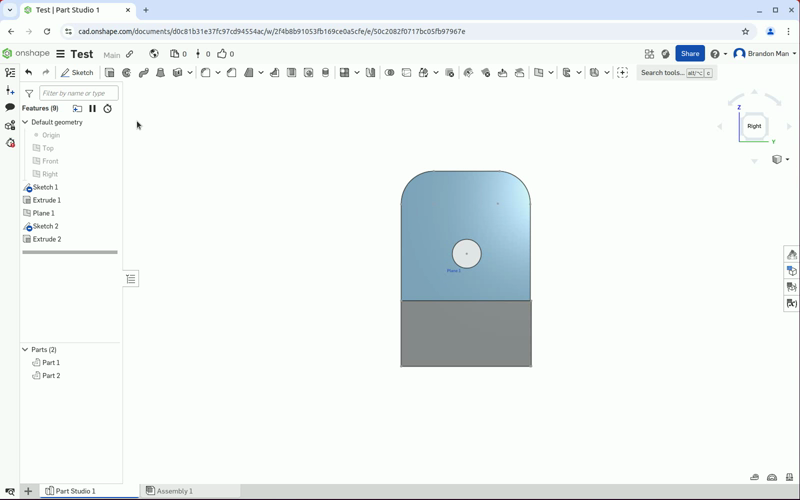
key(shift+7)
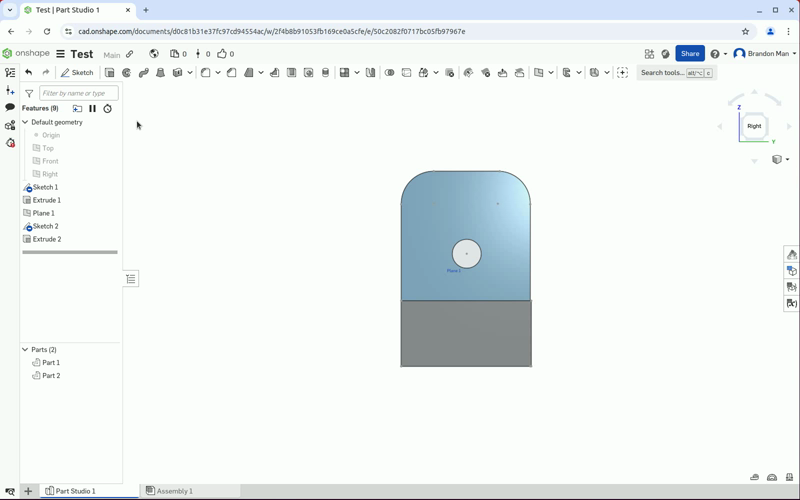
key(right, 2)
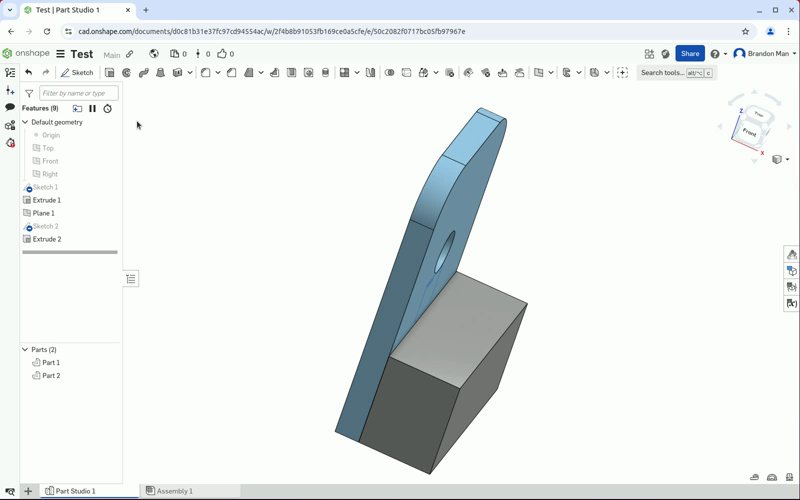
key(down, 2)
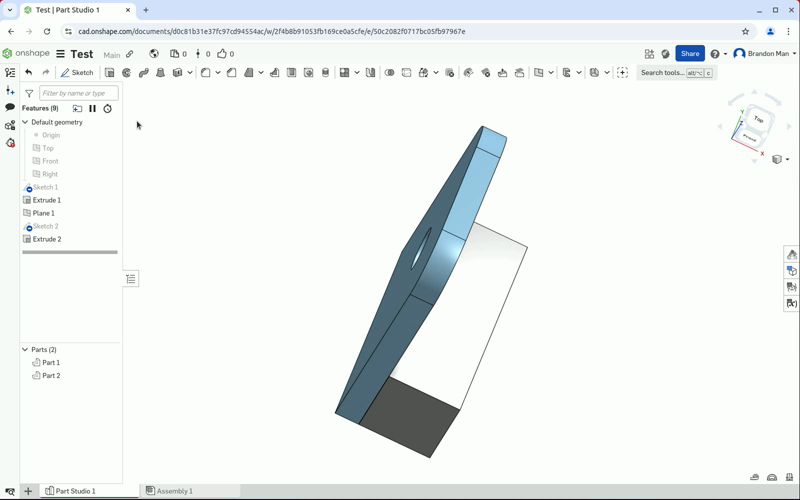
key(up, 2)
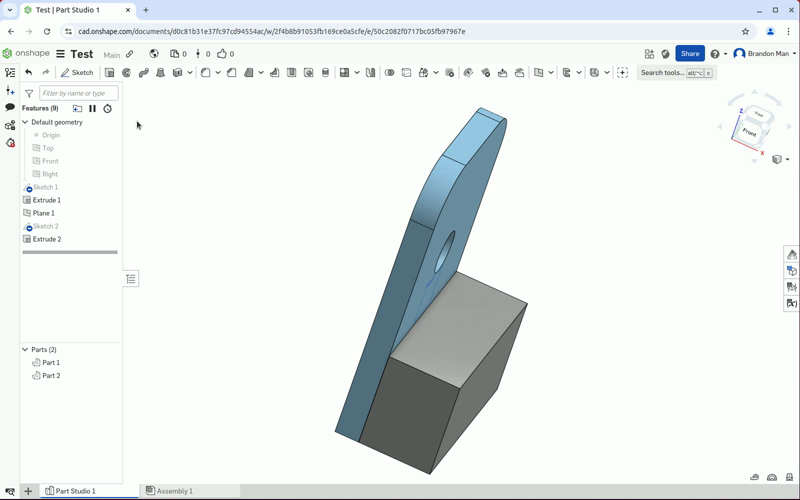
key(left, 2)
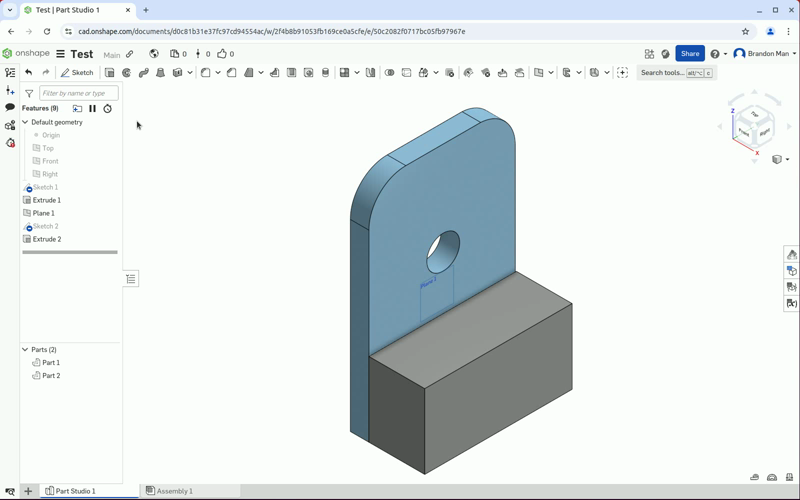
mouse_move(73, 189)
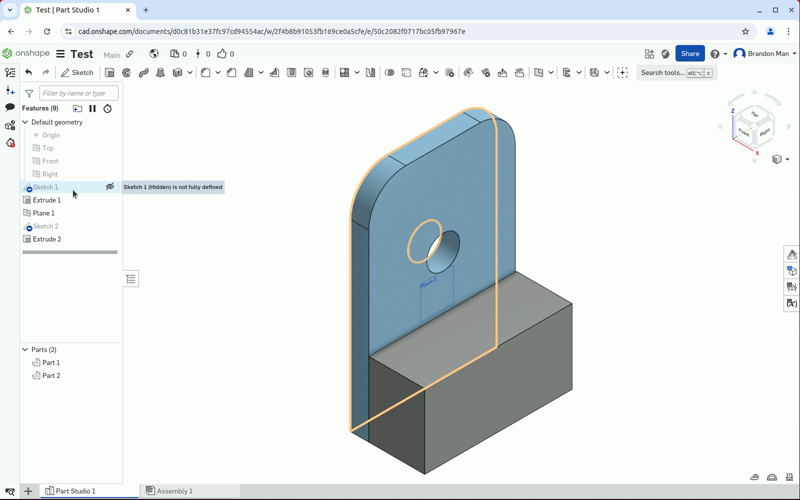
click(73, 189)